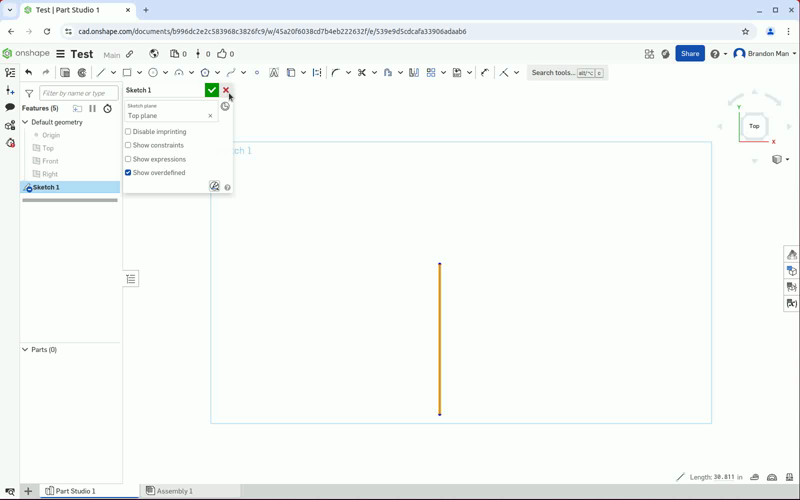
key(shift+h)
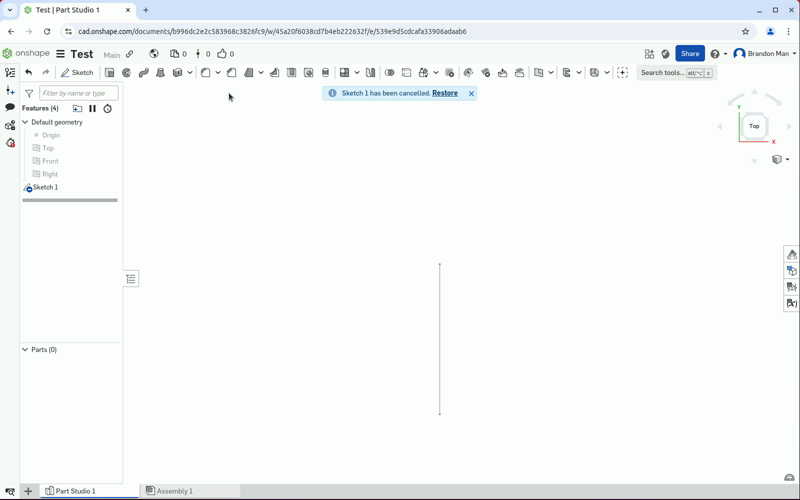
mouse_move(73, 352)
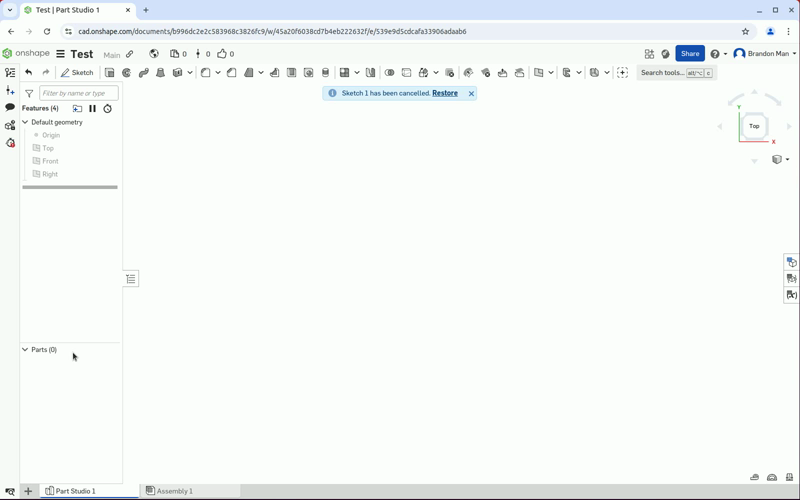
key(y)
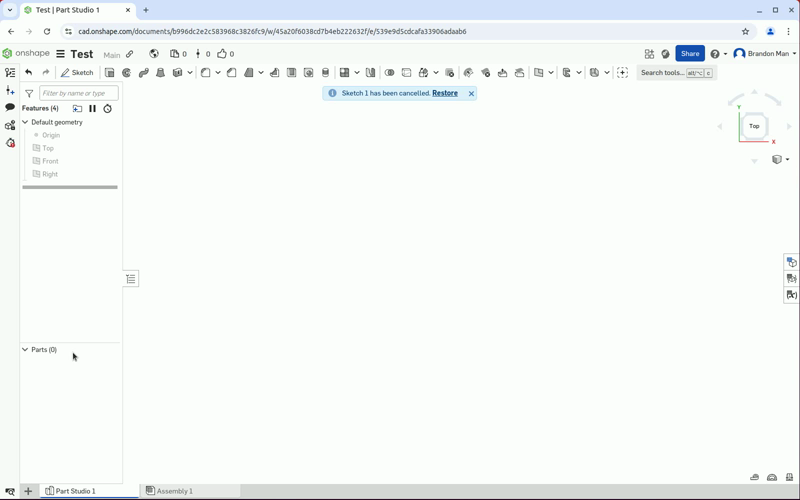
key(shift+p)
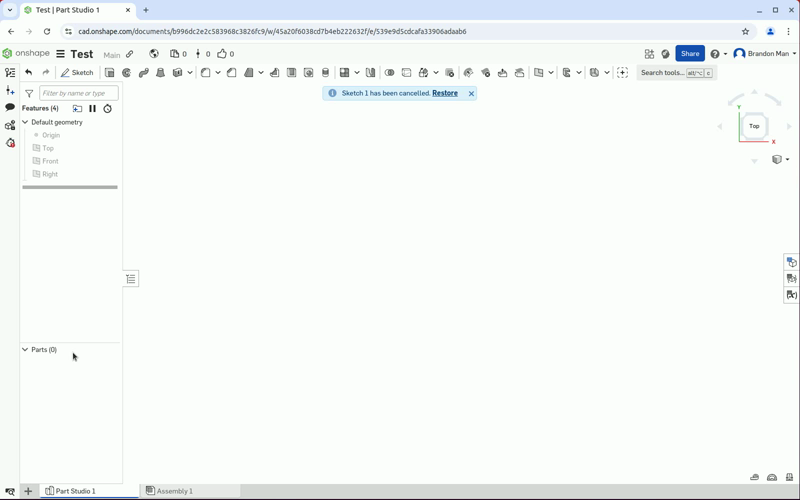
key(space)
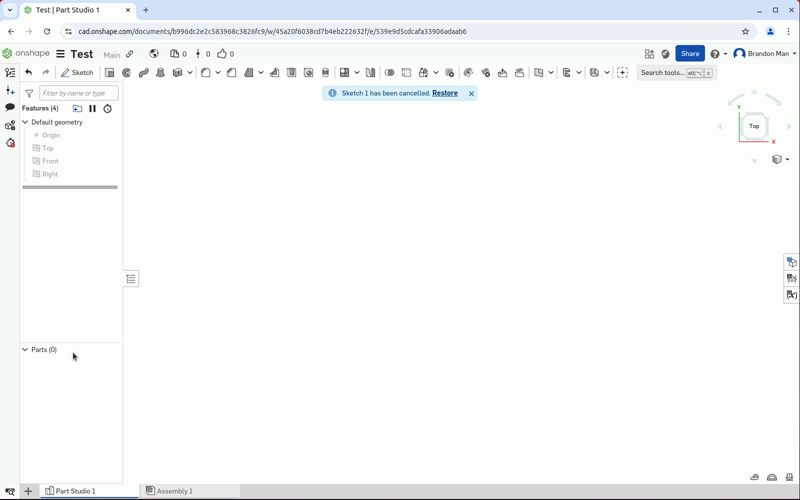
key_down(shift)
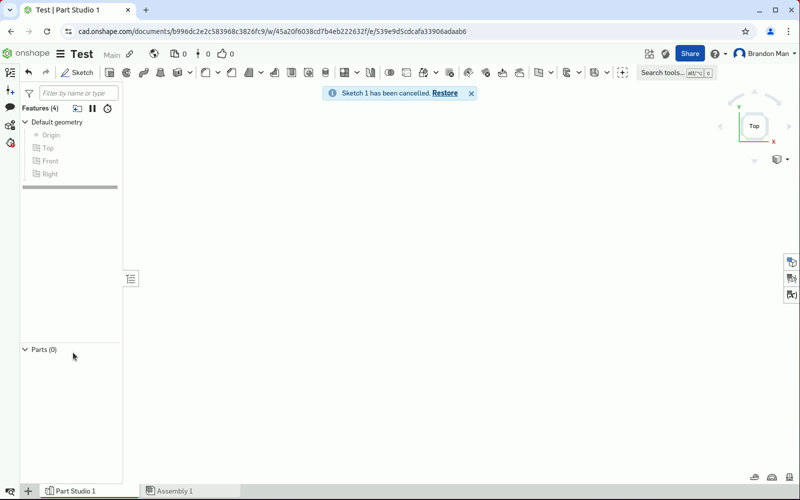
key(up)
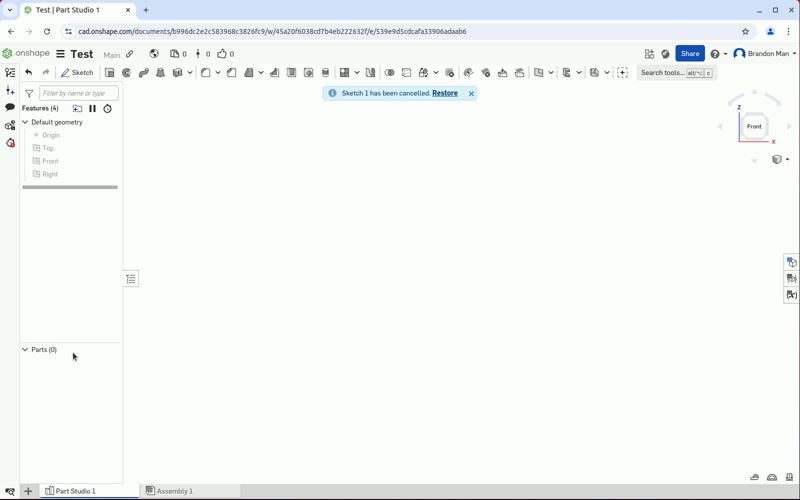
key_up(shift)
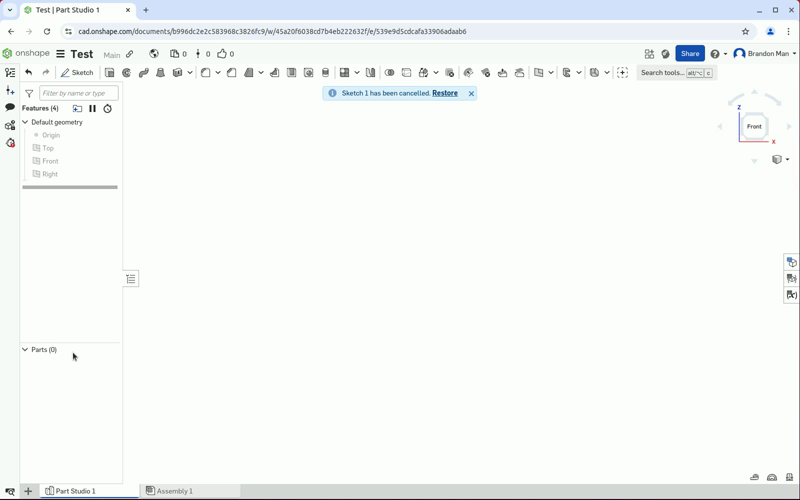
mouse_move(73, 352)
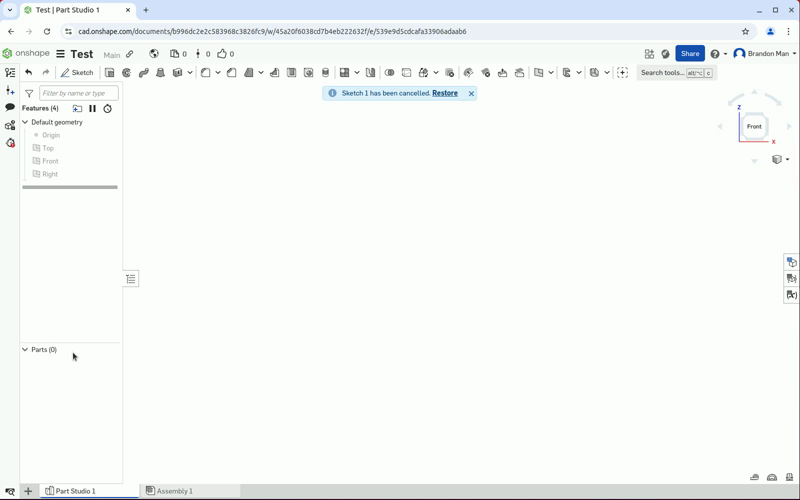
key(shift+y)
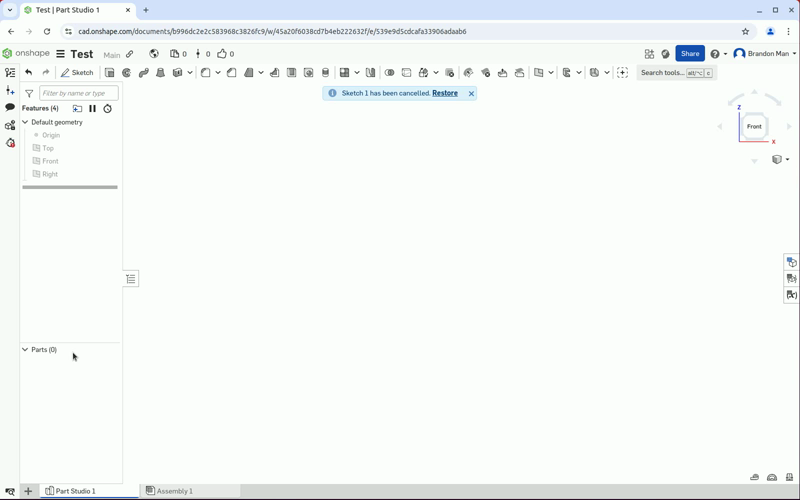
key(shift+s)
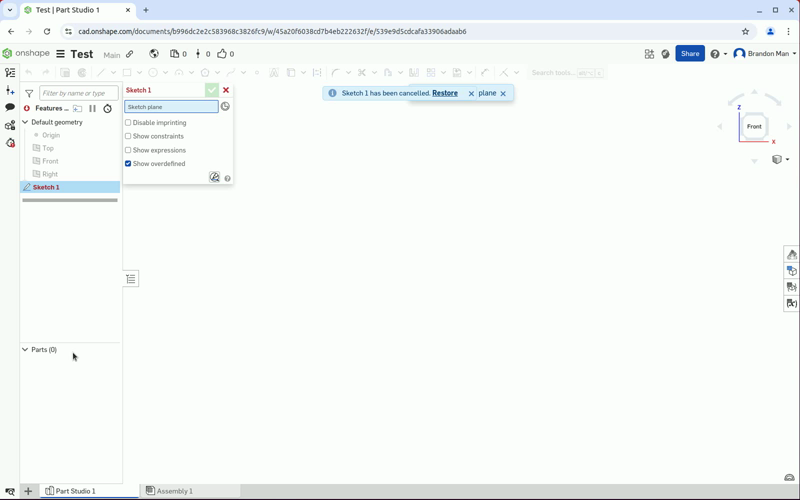
mouse_move(73, 163)
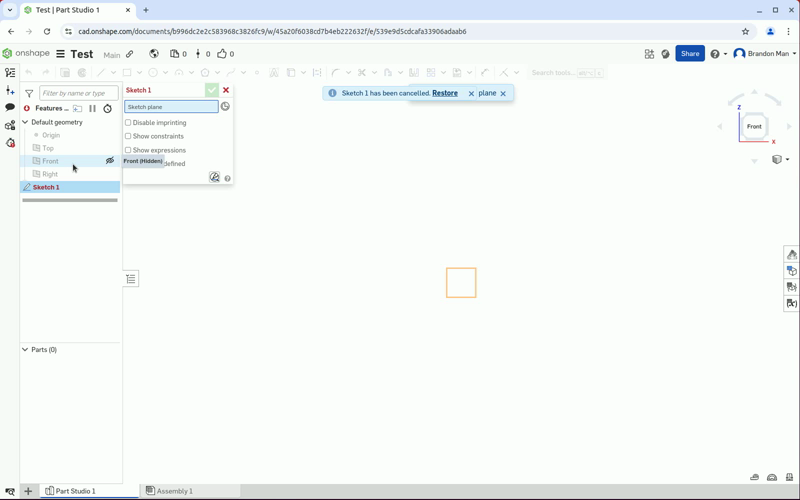
click(73, 163)
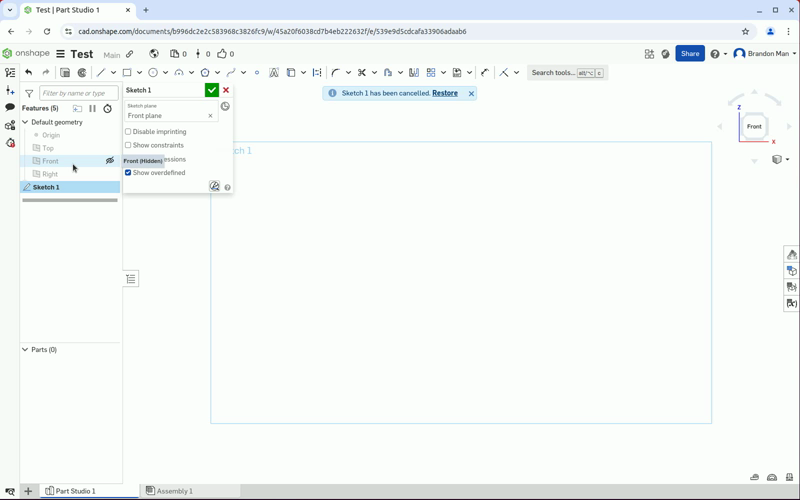
mouse_move(73, 352)
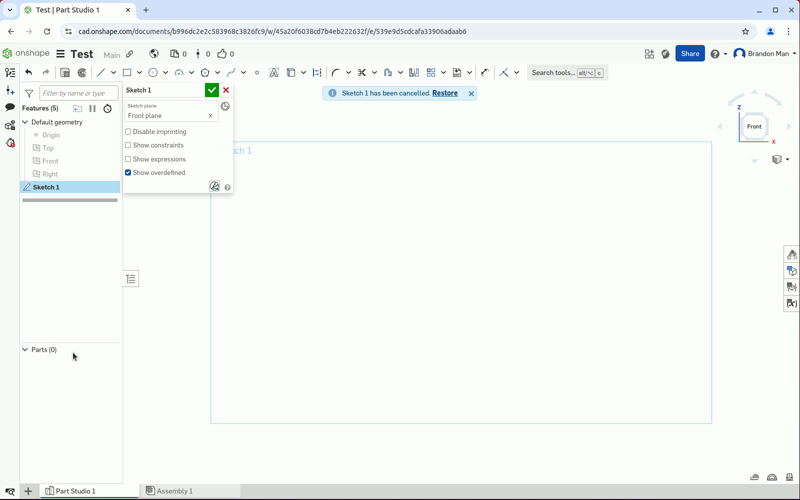
key(y)
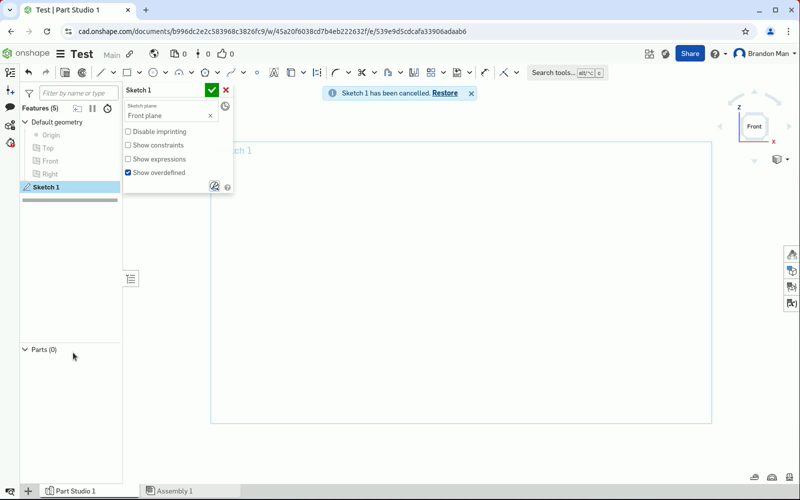
key(l)
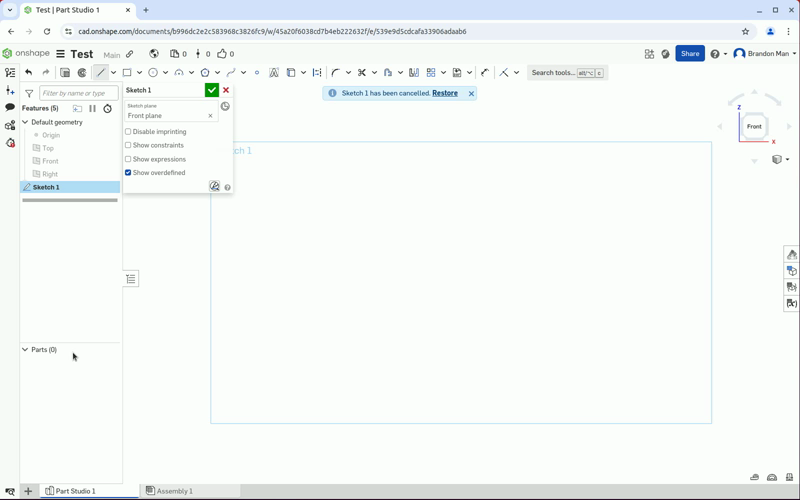
key_down(shift)
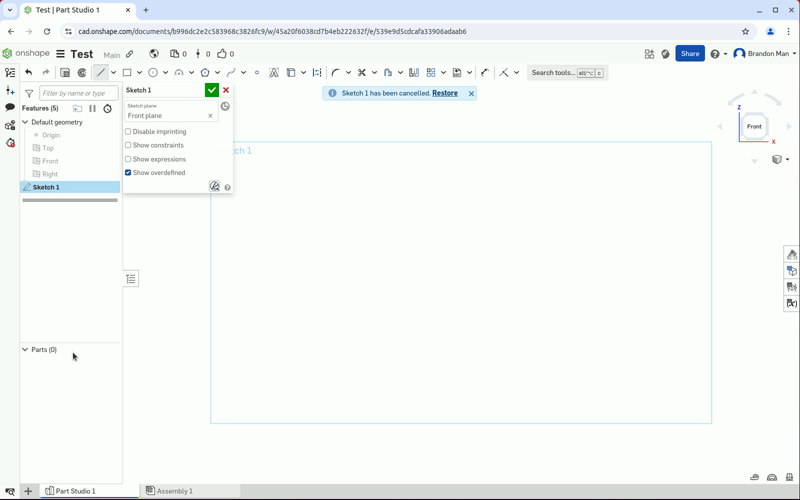
mouse_move(372, 395)
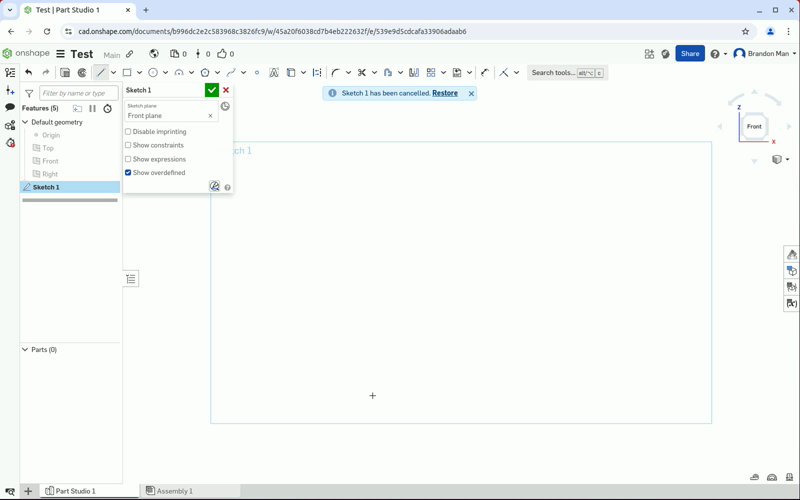
click(372, 395)
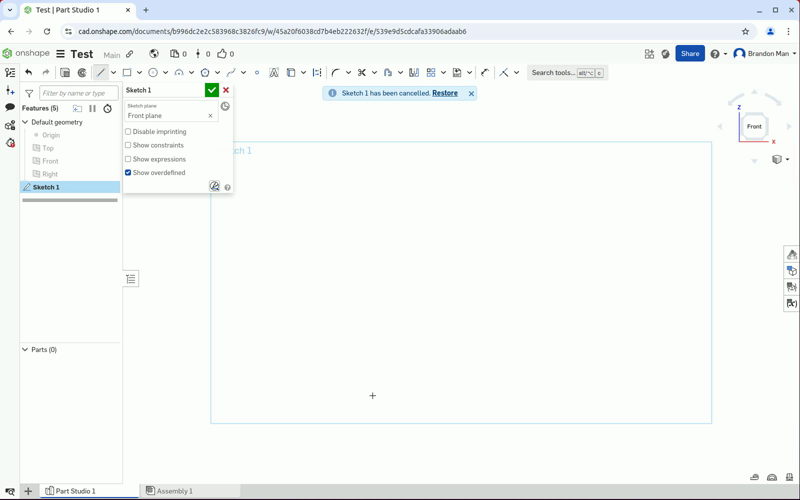
key_up(shift)
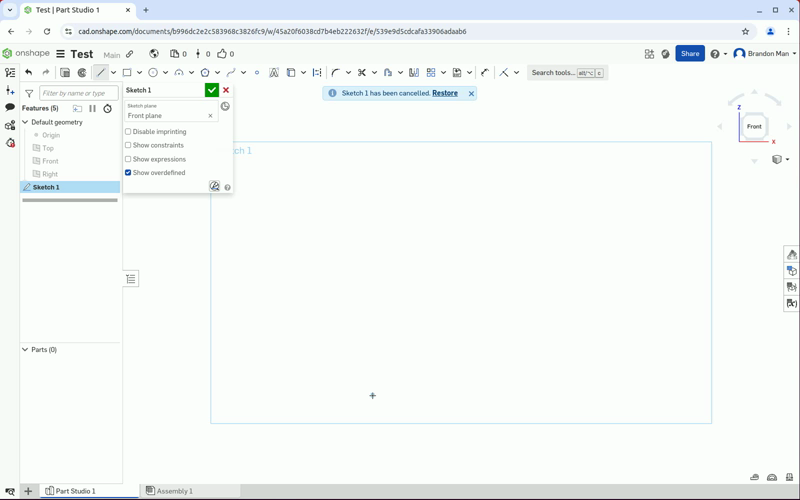
key_down(shift)
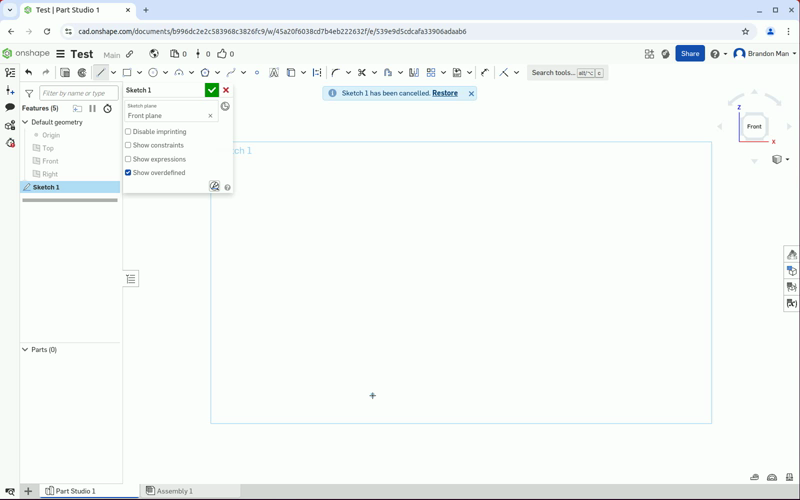
mouse_move(547, 395)
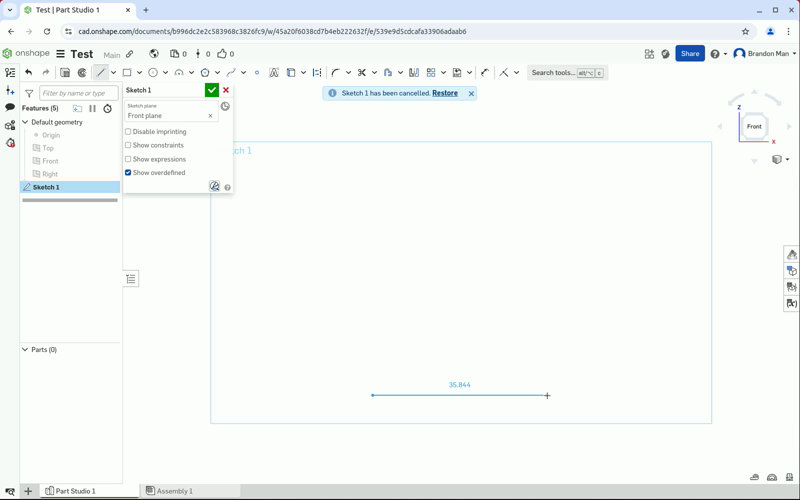
click(547, 395)
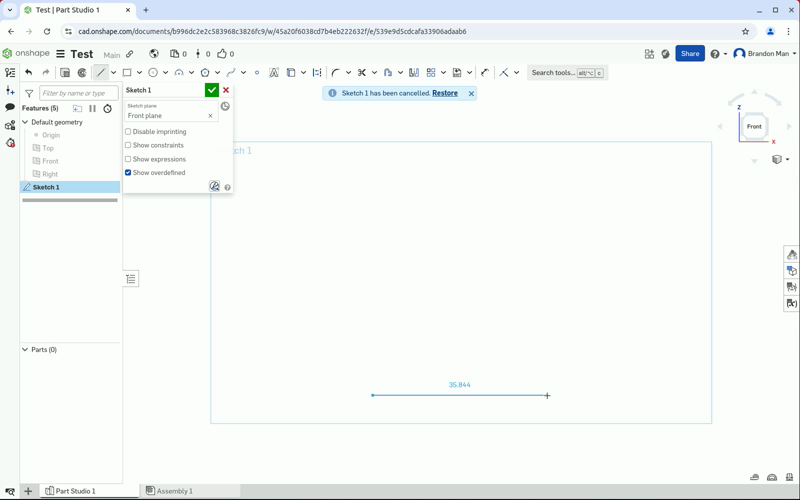
key_up(shift)
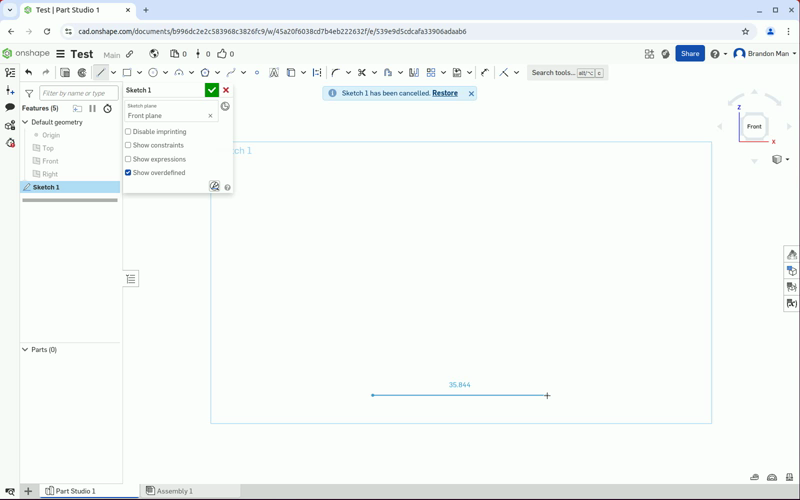
key_down(shift)
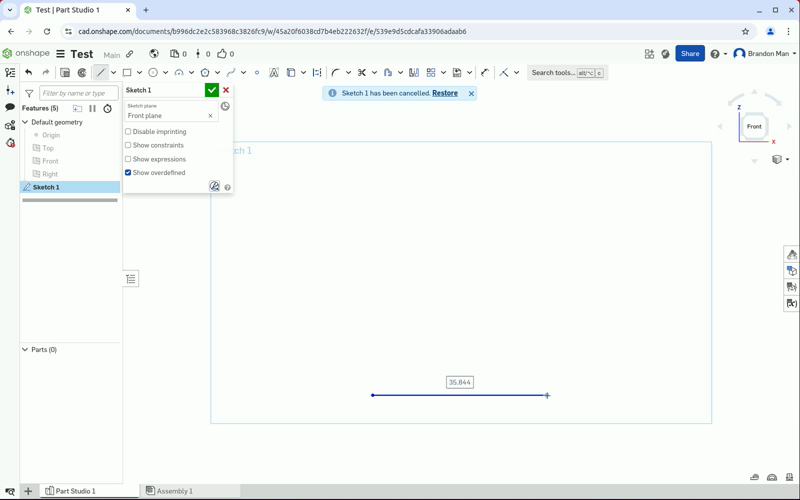
mouse_move(547, 171)
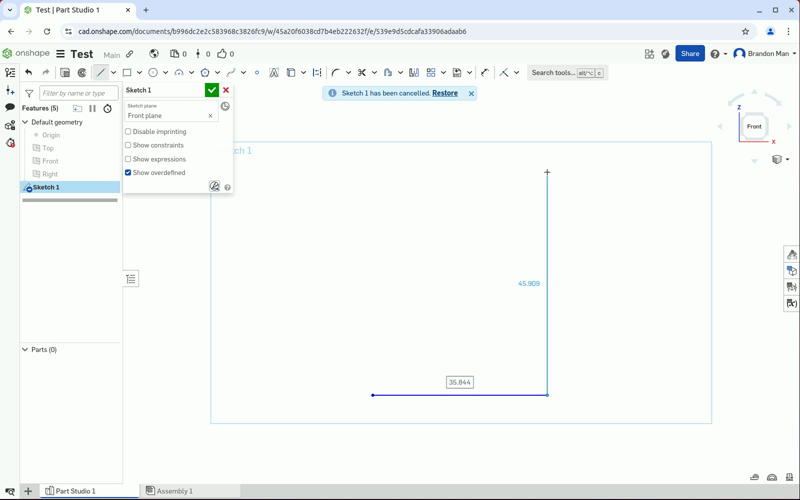
click(547, 171)
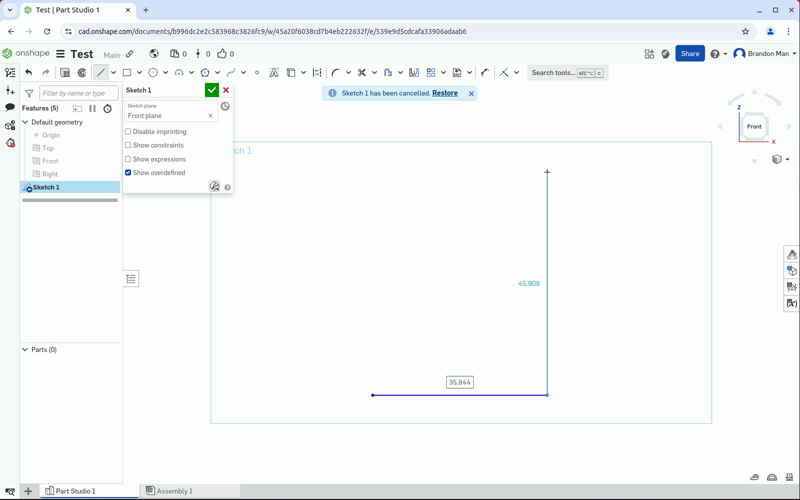
key_up(shift)
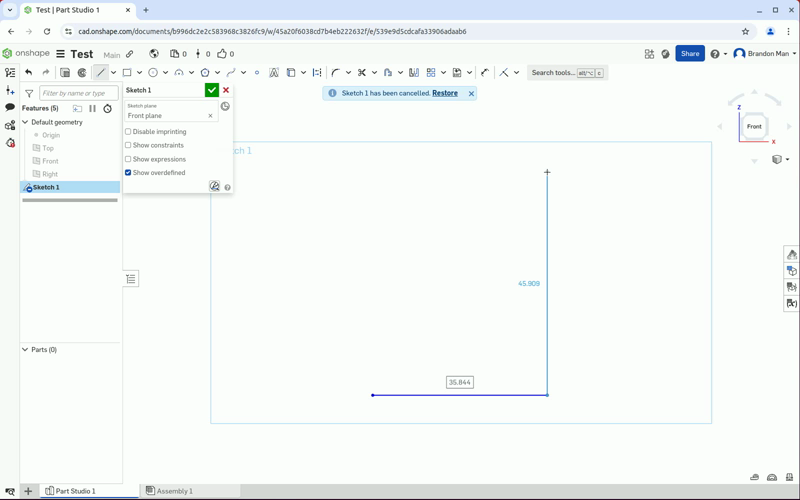
key_down(shift)
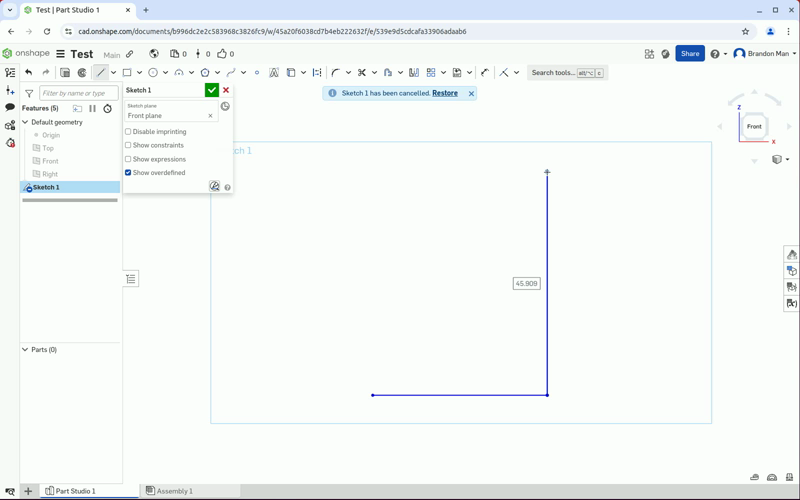
mouse_move(372, 171)
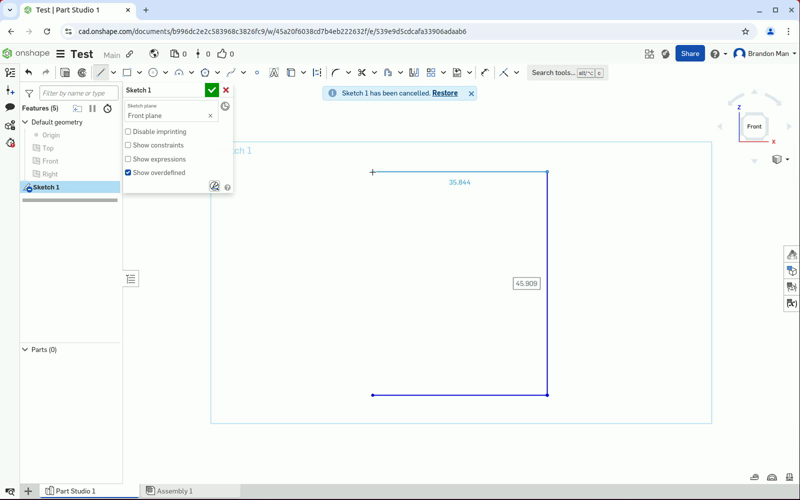
click(372, 171)
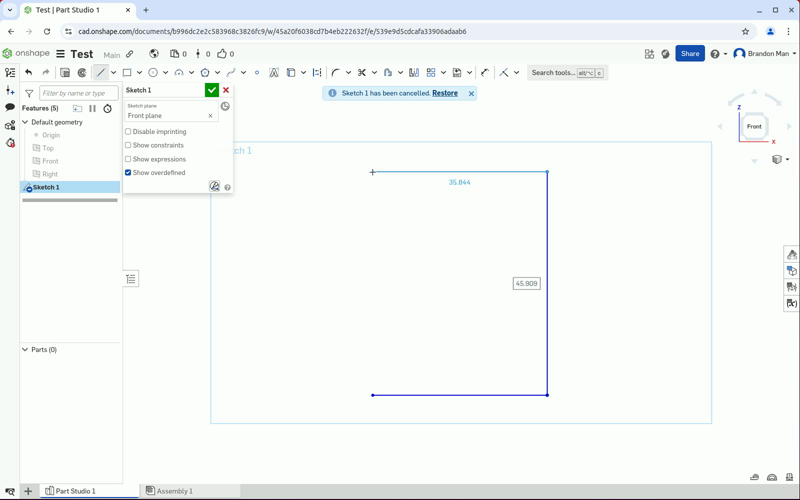
key_up(shift)
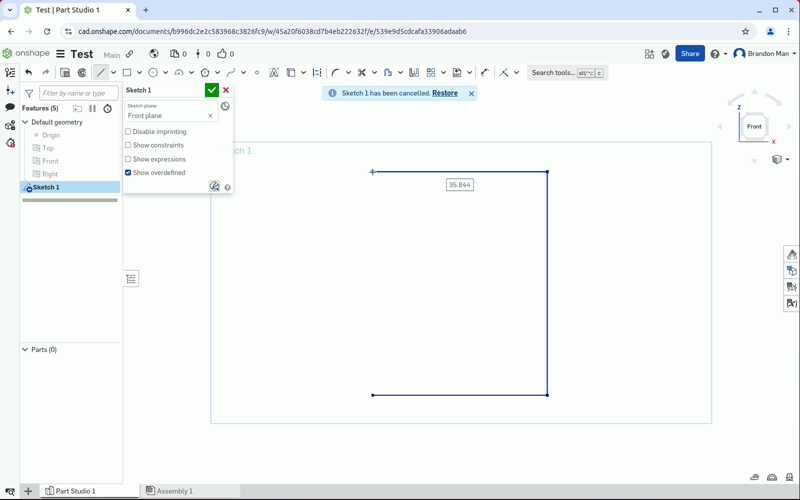
key_down(shift)
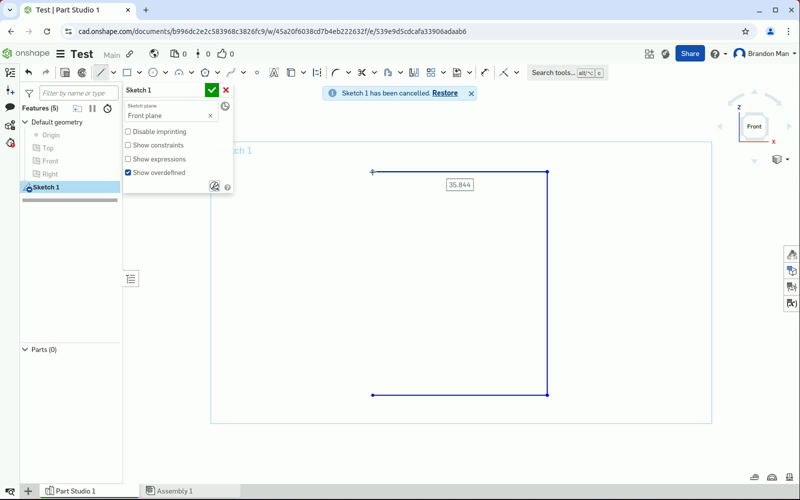
mouse_move(372, 395)
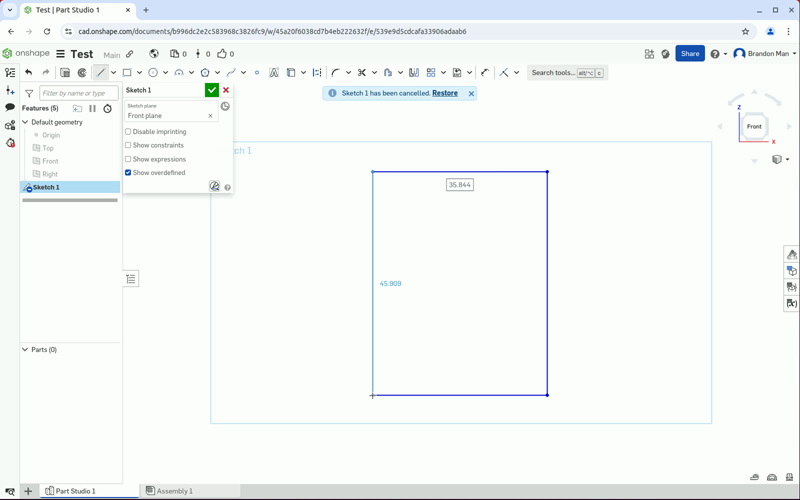
key_up(shift)
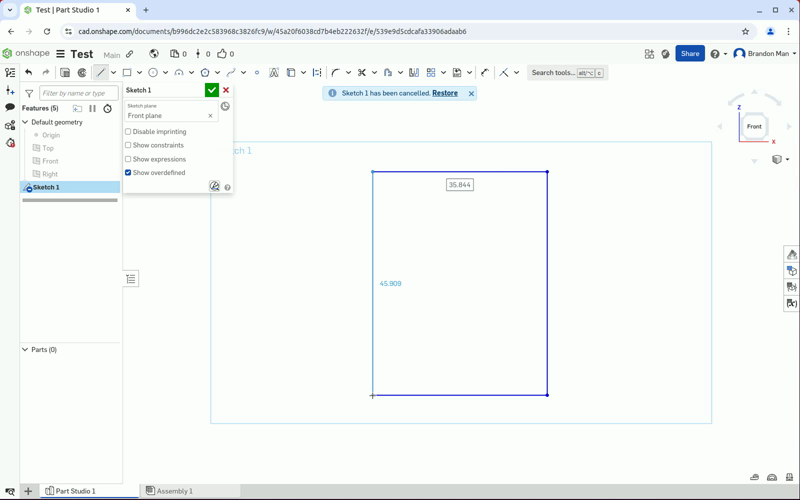
click(372, 395)
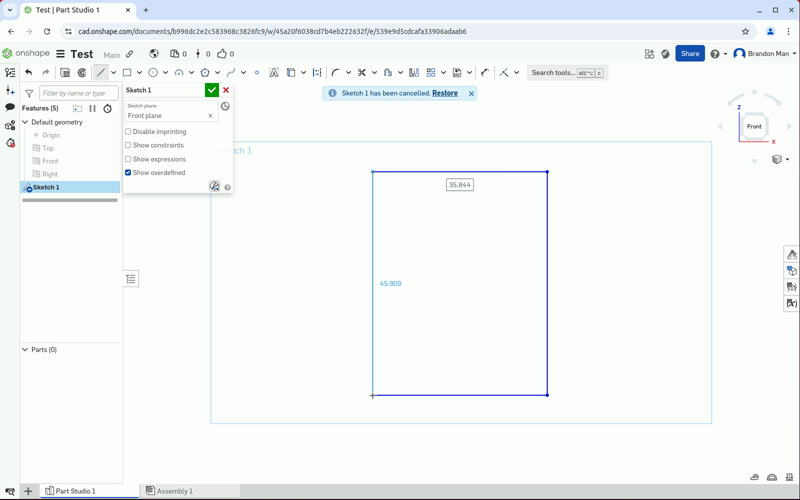
key(esc)
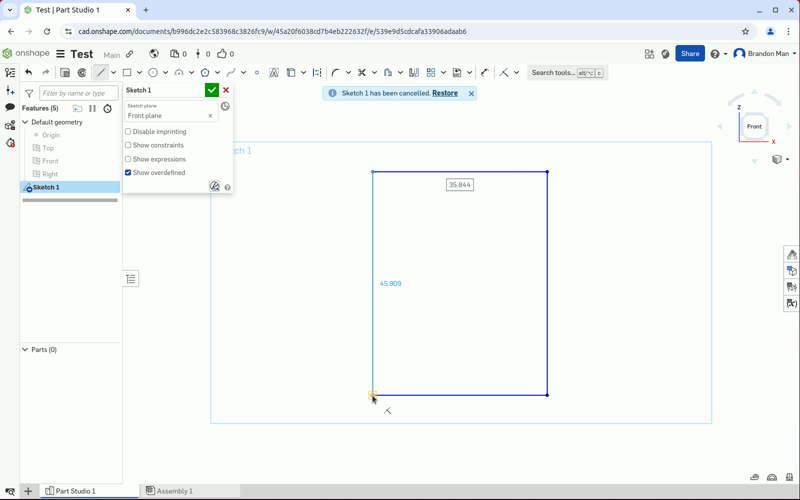
key(l)
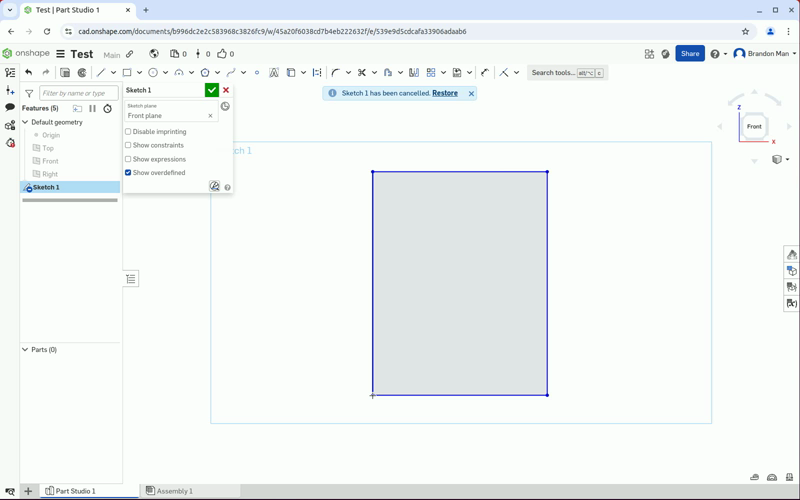
key_down(shift)
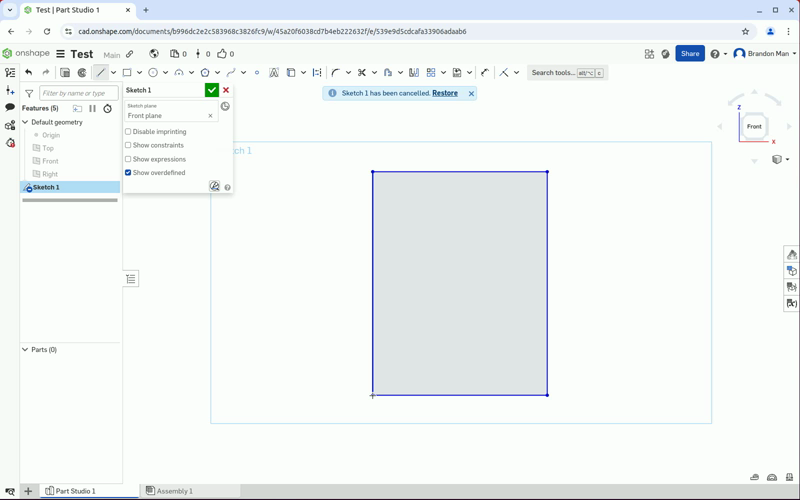
mouse_move(386, 381)
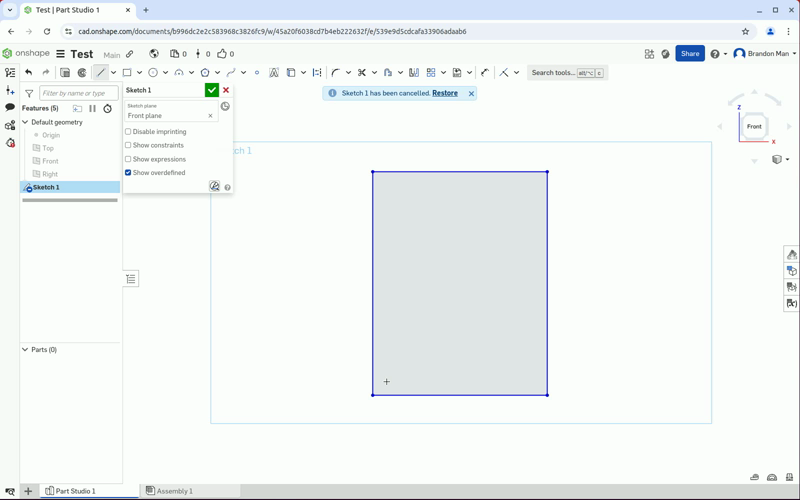
click(386, 381)
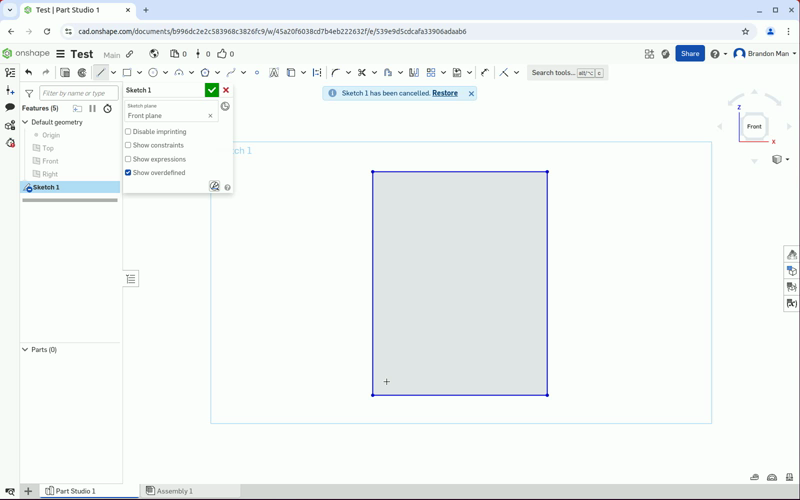
key_up(shift)
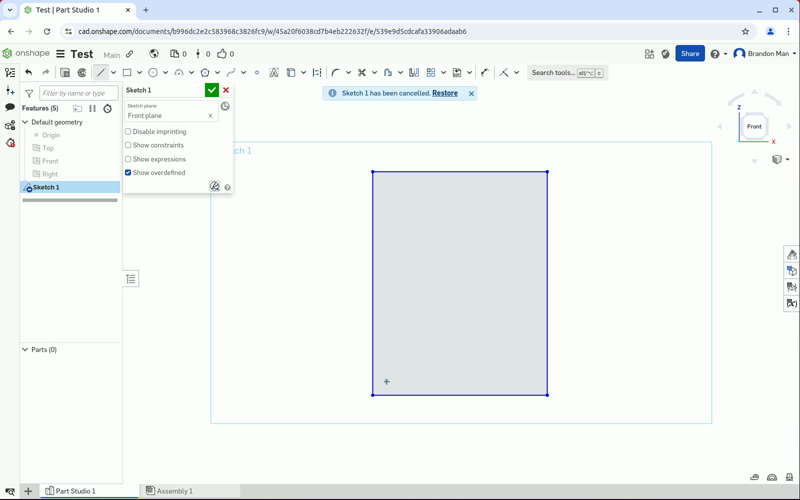
key_down(shift)
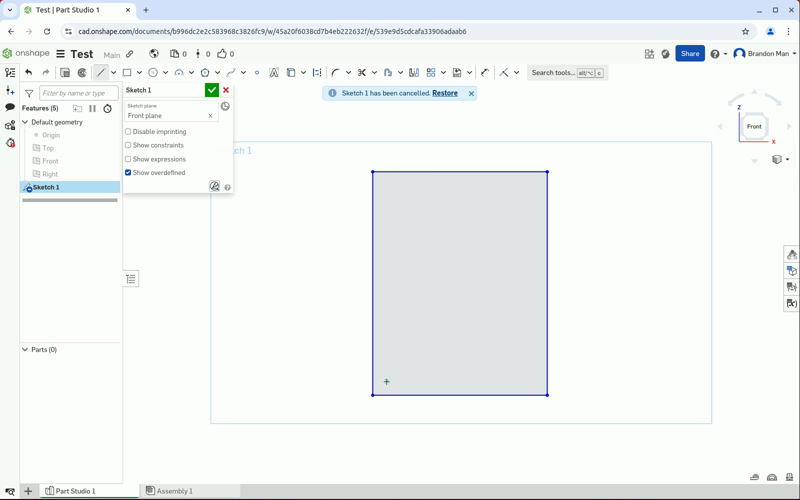
mouse_move(533, 381)
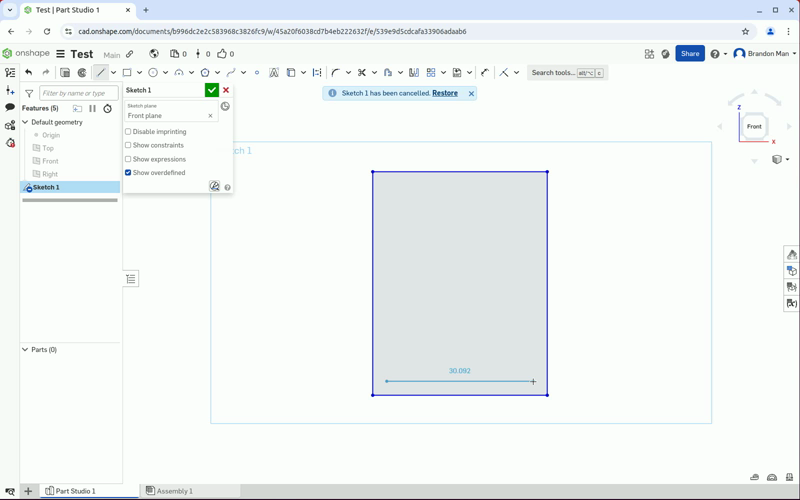
click(533, 381)
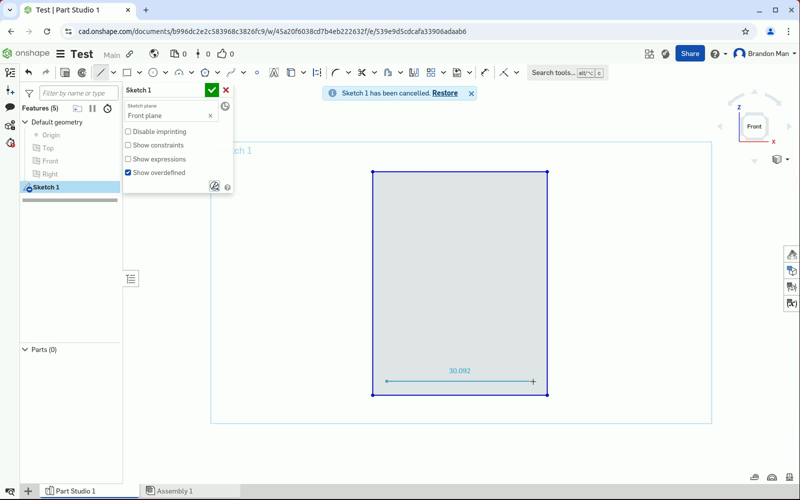
key_up(shift)
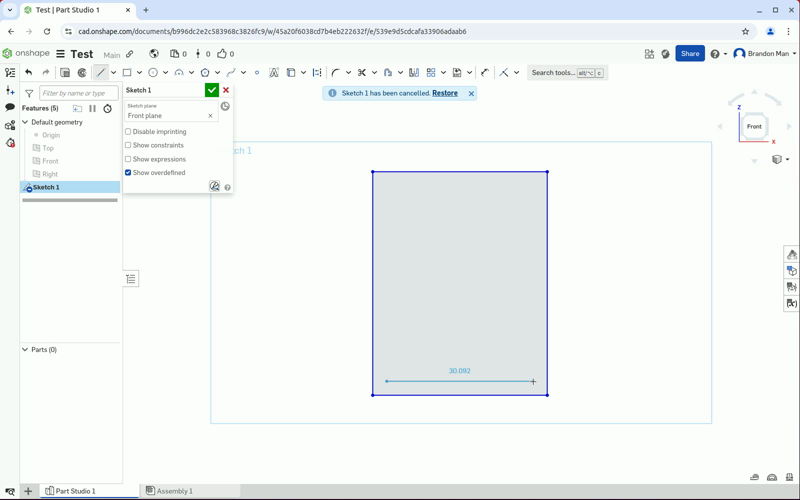
key_down(shift)
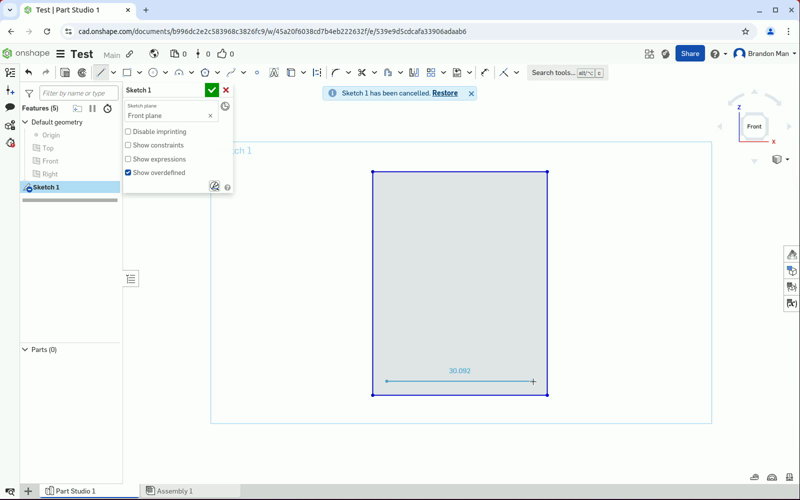
mouse_move(533, 185)
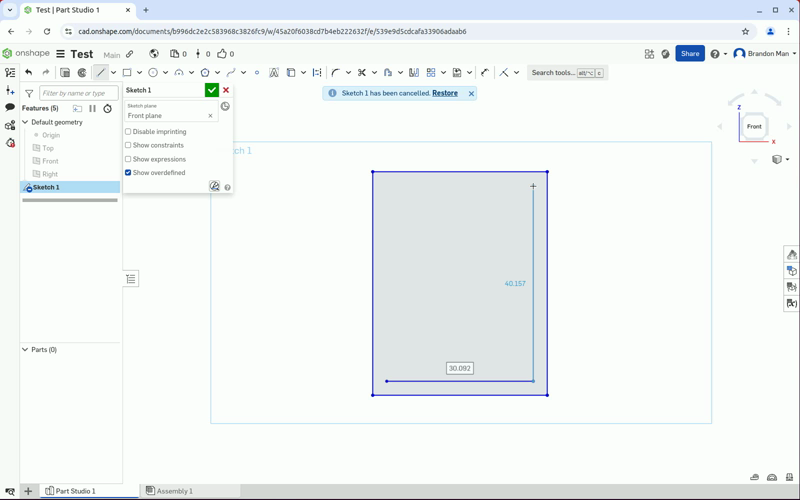
click(533, 185)
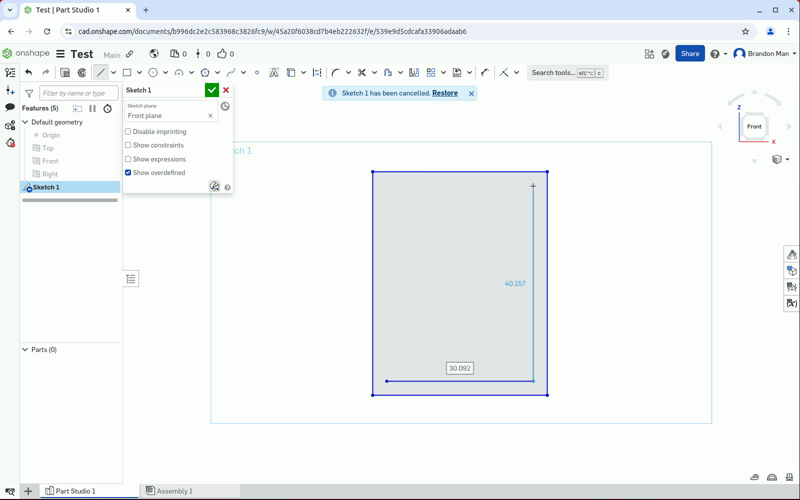
key_up(shift)
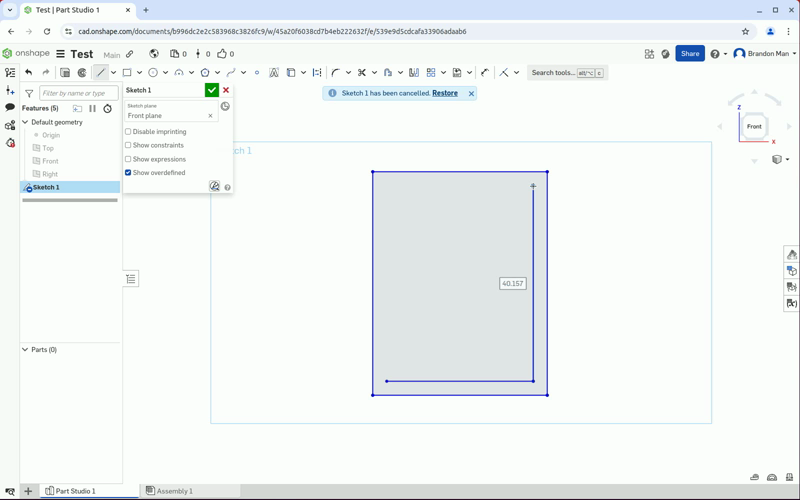
key_down(shift)
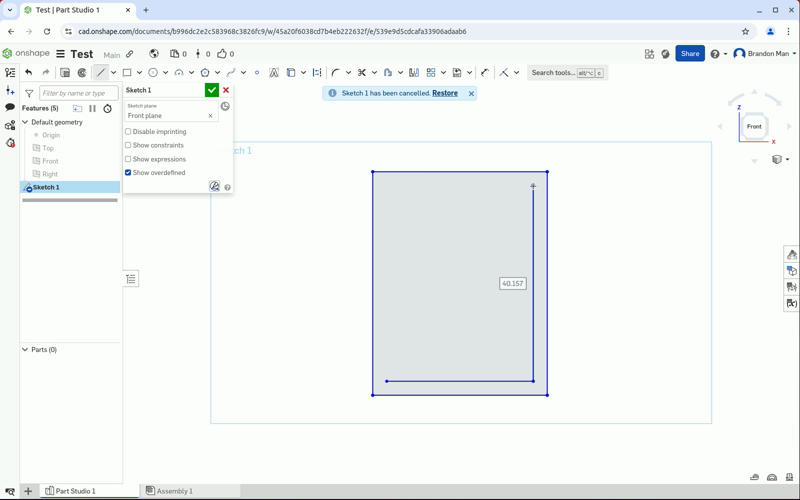
mouse_move(386, 185)
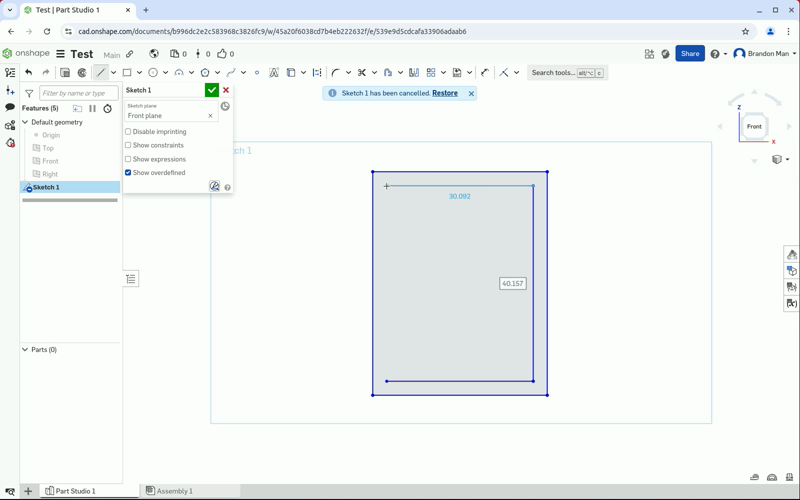
click(386, 185)
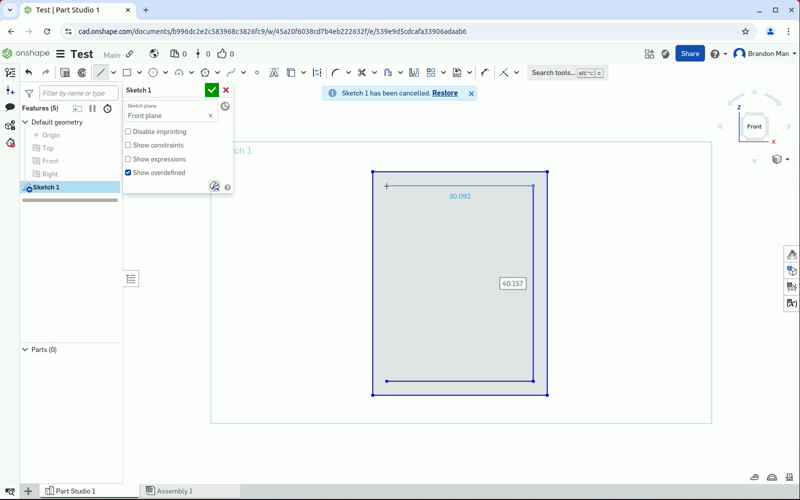
key_up(shift)
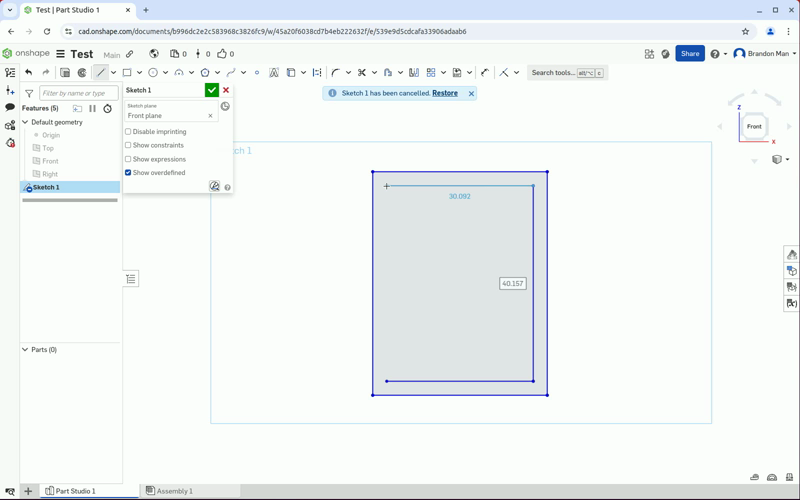
key_down(shift)
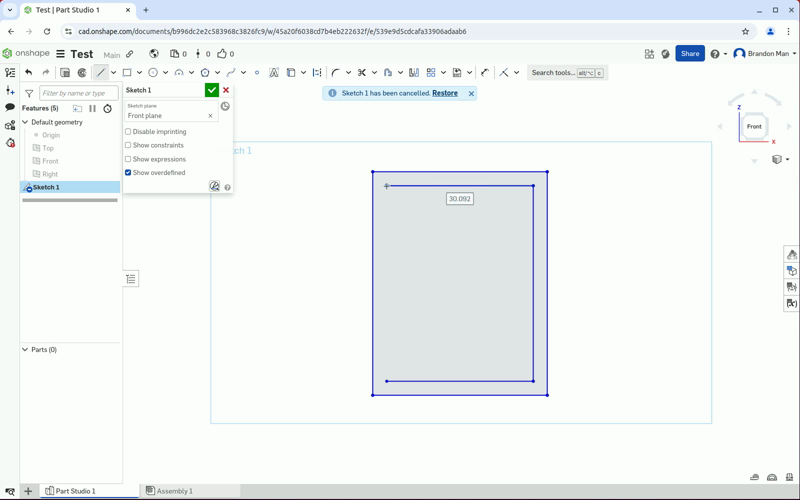
mouse_move(386, 381)
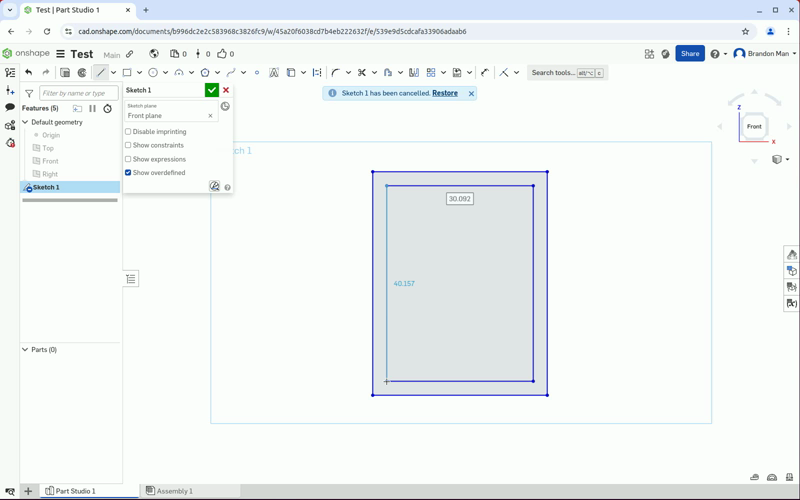
key_up(shift)
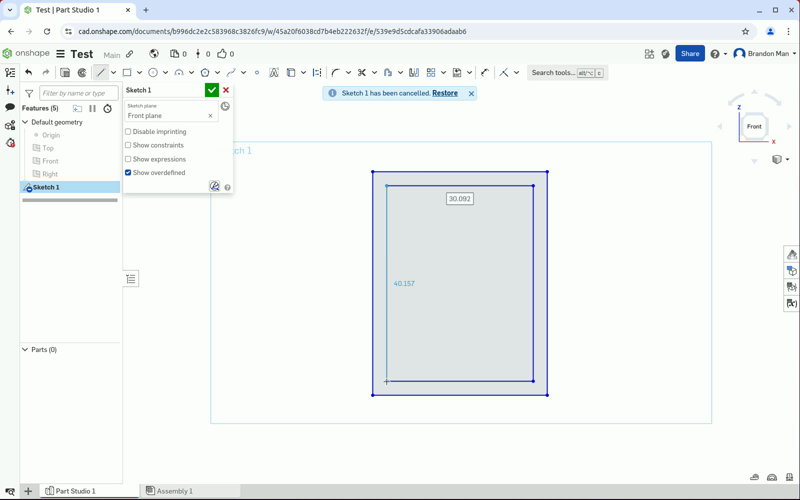
click(386, 381)
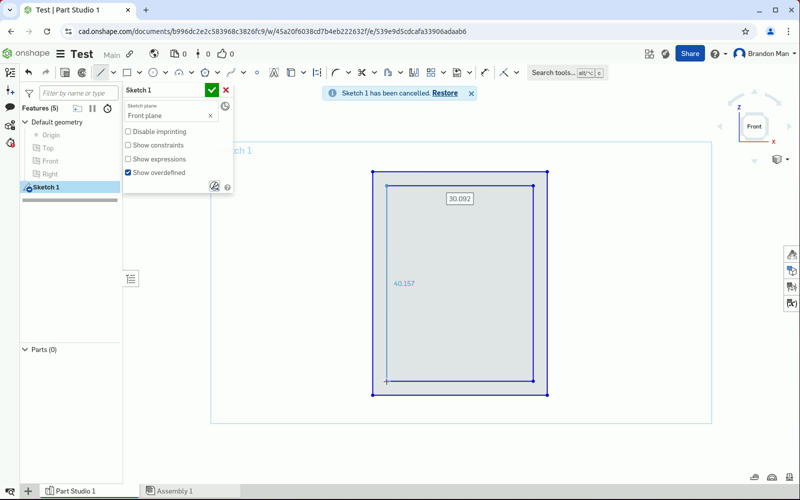
key(esc)
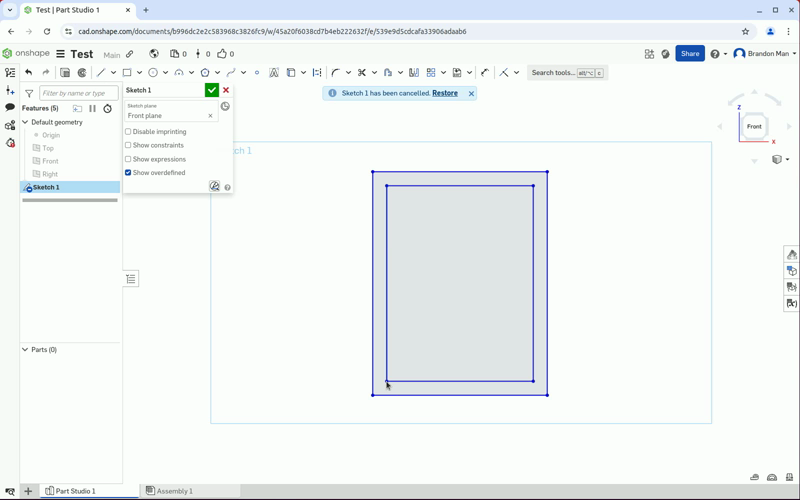
mouse_move(540, 318)
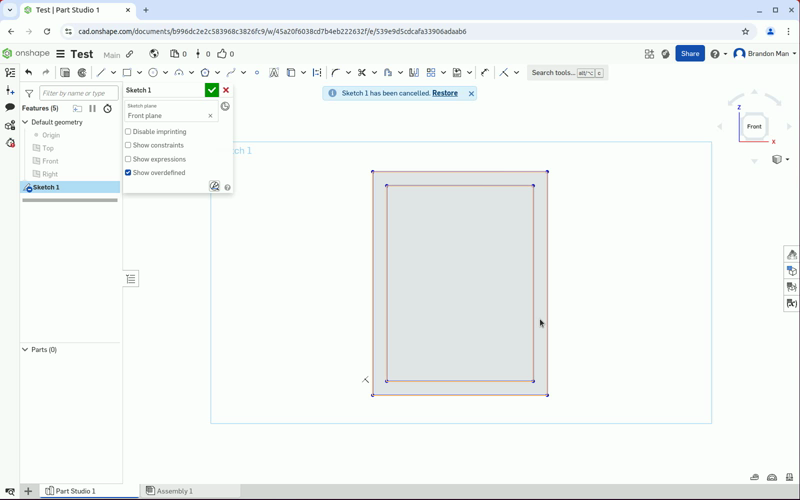
click(540, 318)
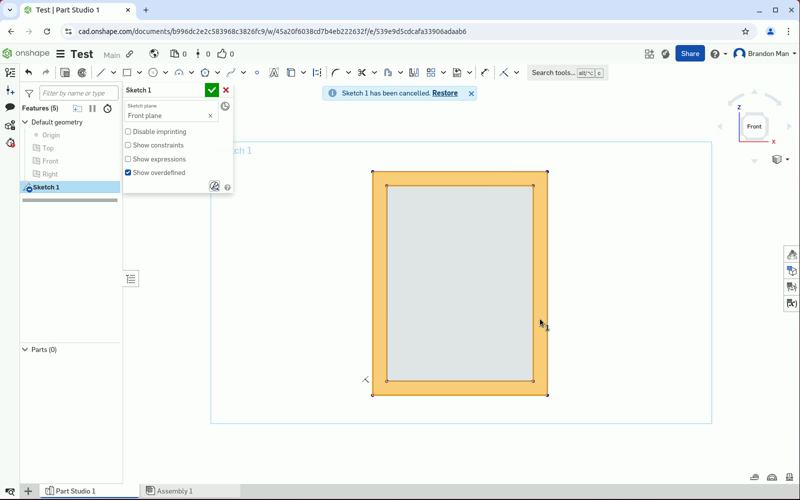
mouse_move(73, 352)
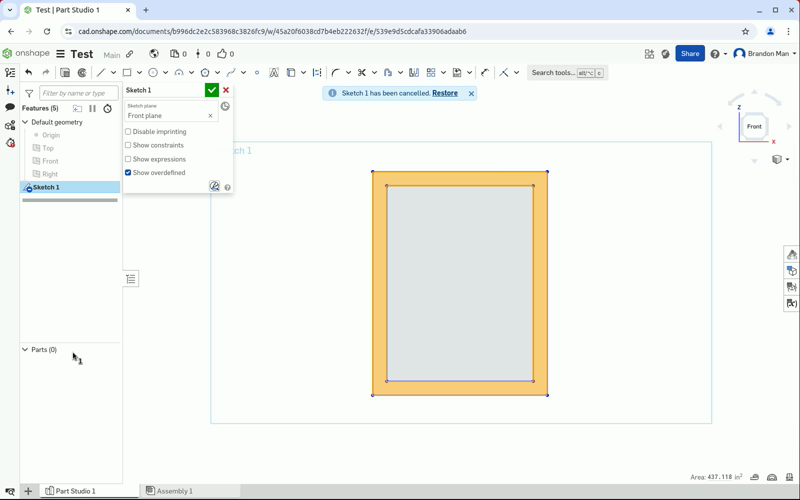
key(shift+y)
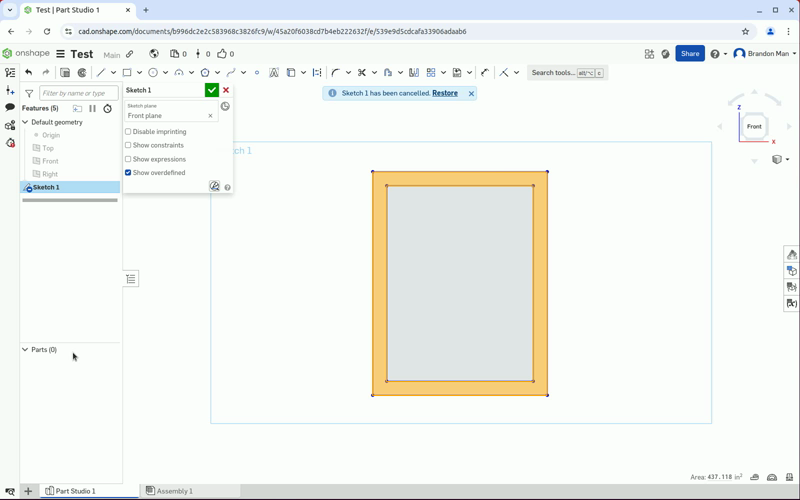
key(shift+e)
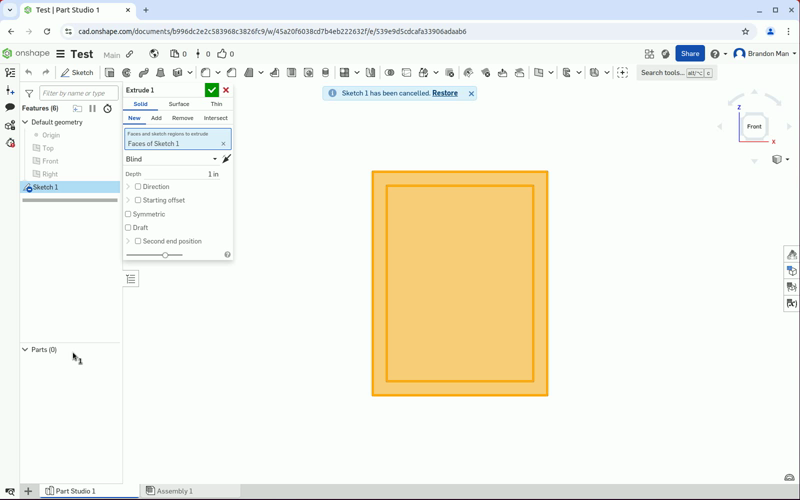
mouse_move(143, 106)
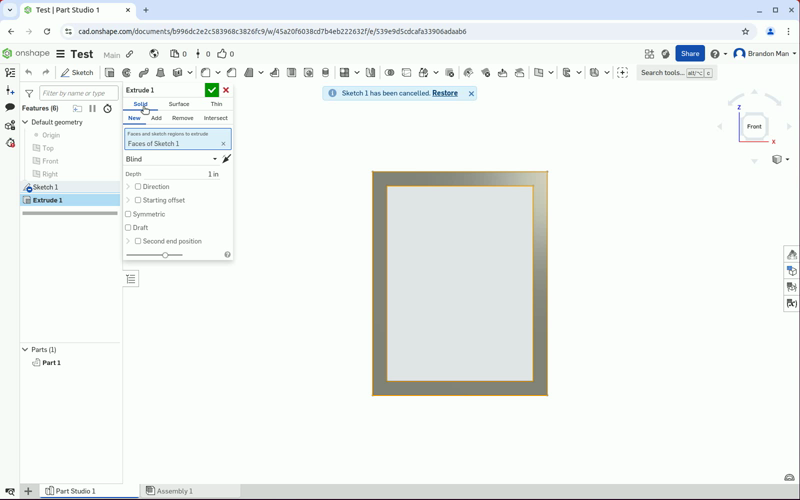
click(143, 106)
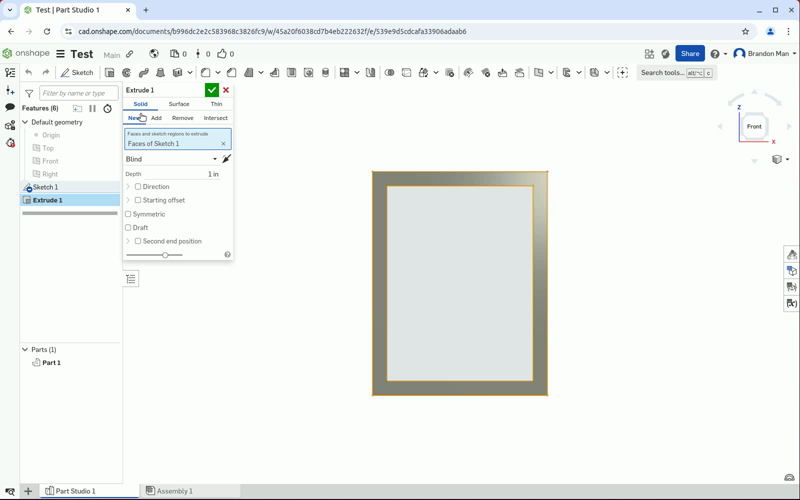
mouse_move(137, 120)
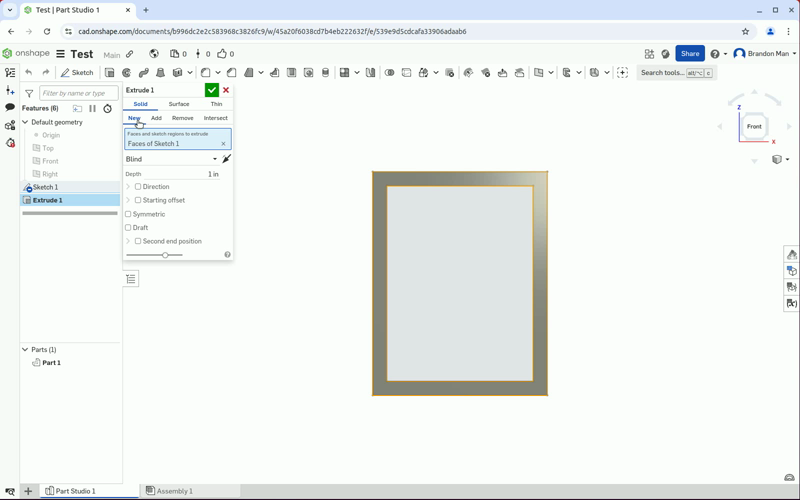
click(137, 120)
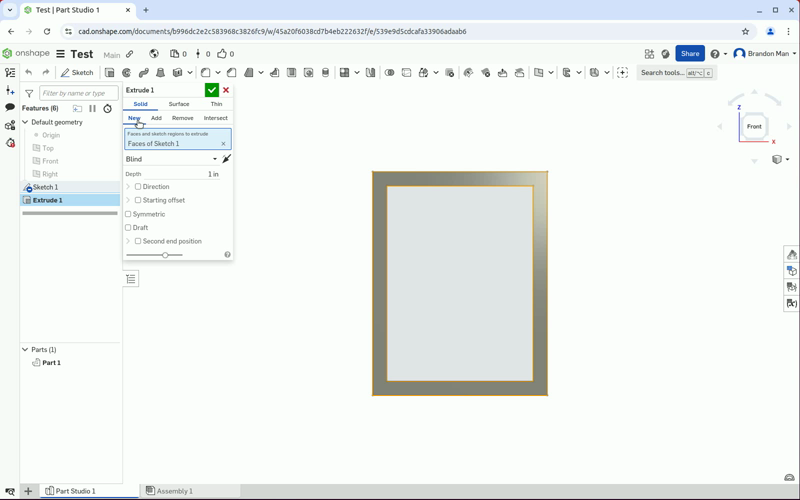
key(tab, 4)
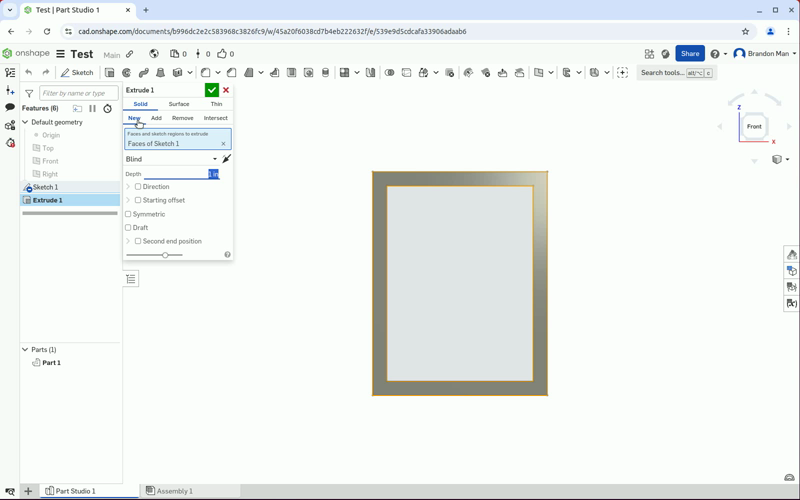
text(1.926)
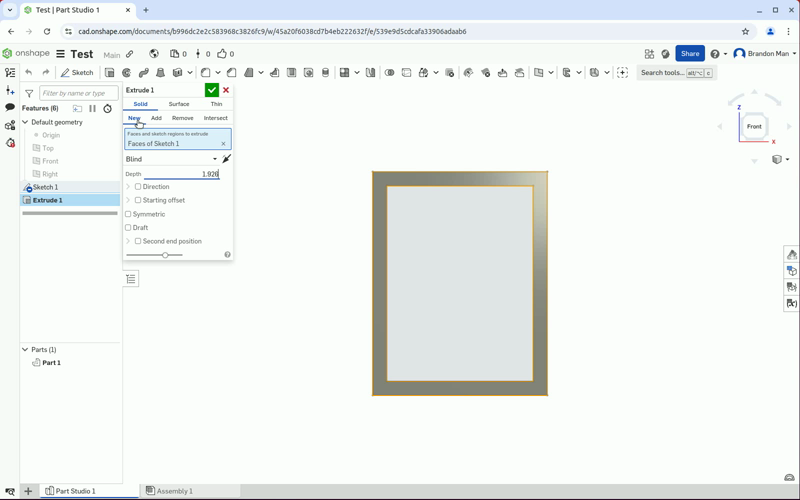
key(tab, 3)
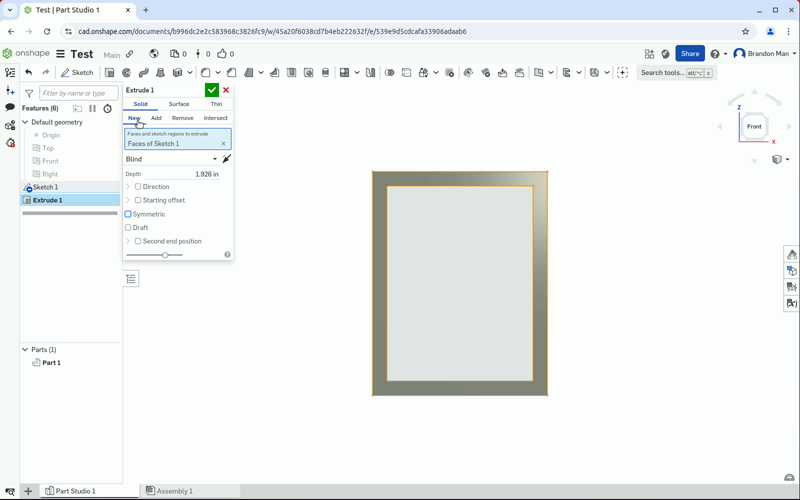
key(space)
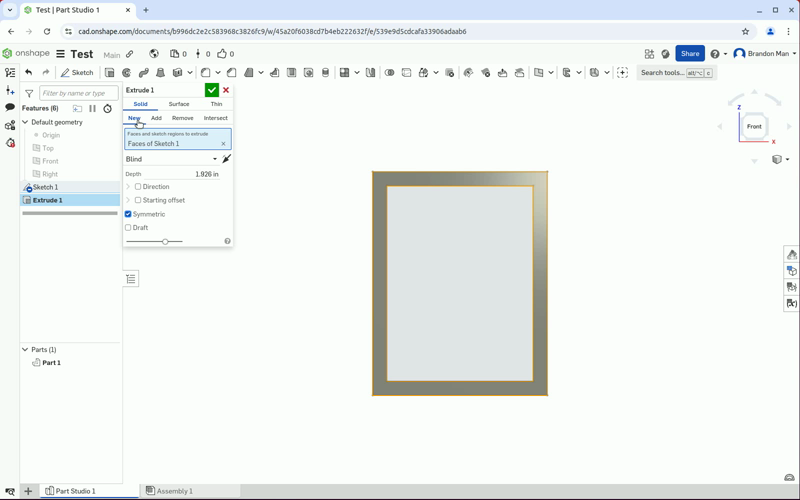
key(enter)
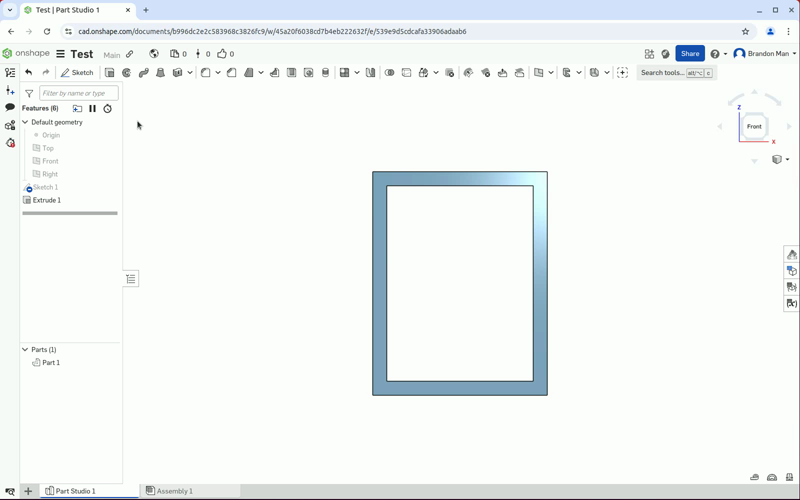
key(shift+h)
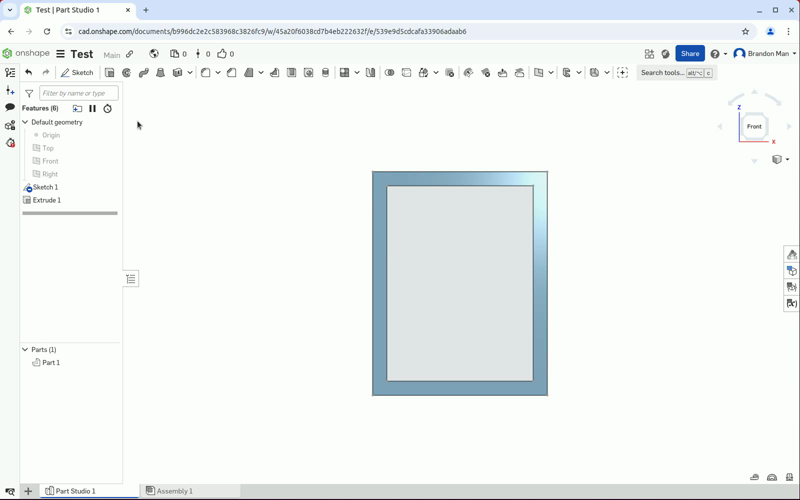
key(shift+h)
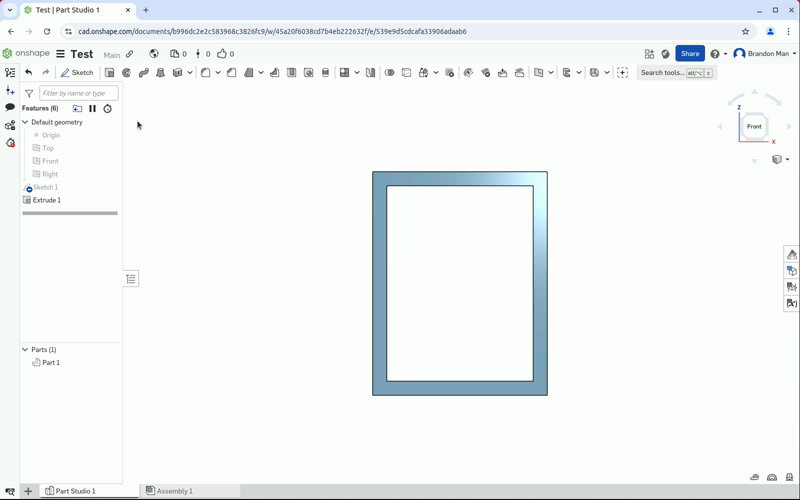
mouse_move(73, 189)
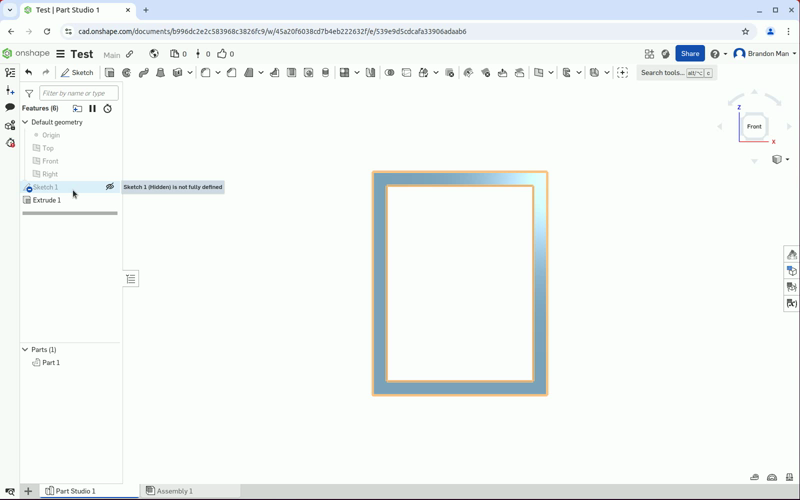
click(73, 189)
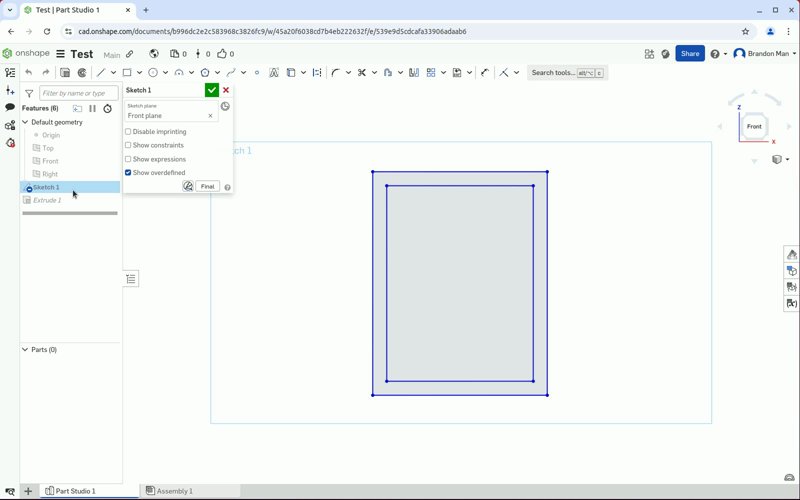
mouse_move(229, 92)
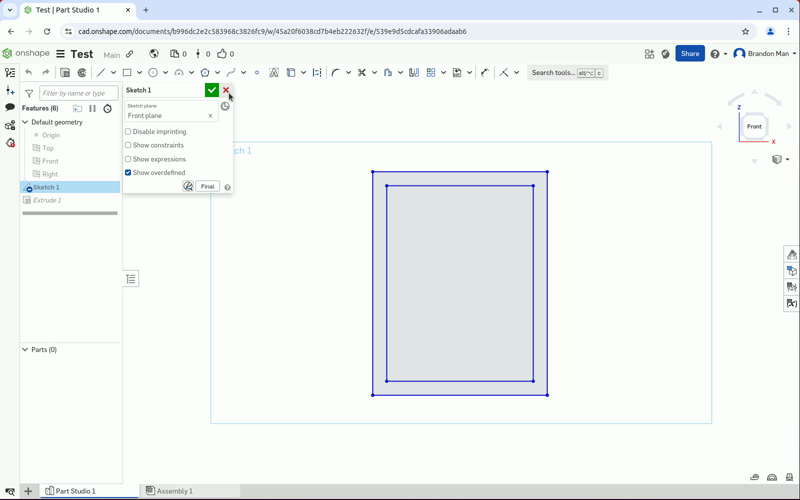
click(229, 92)
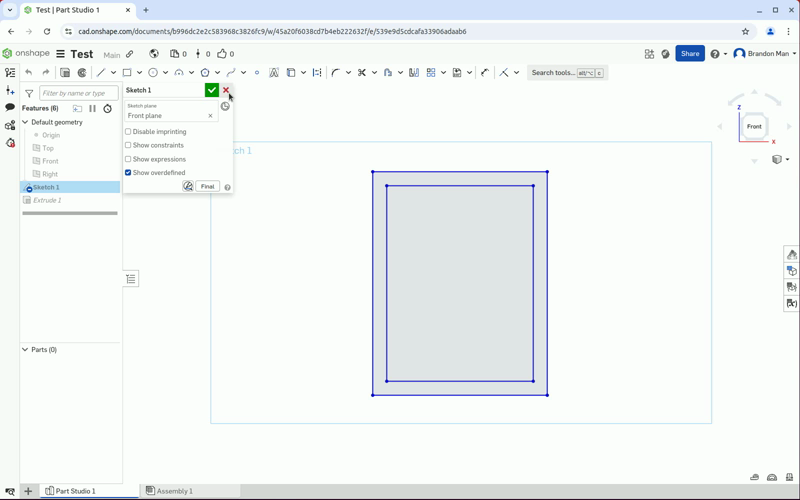
key(shift+s)
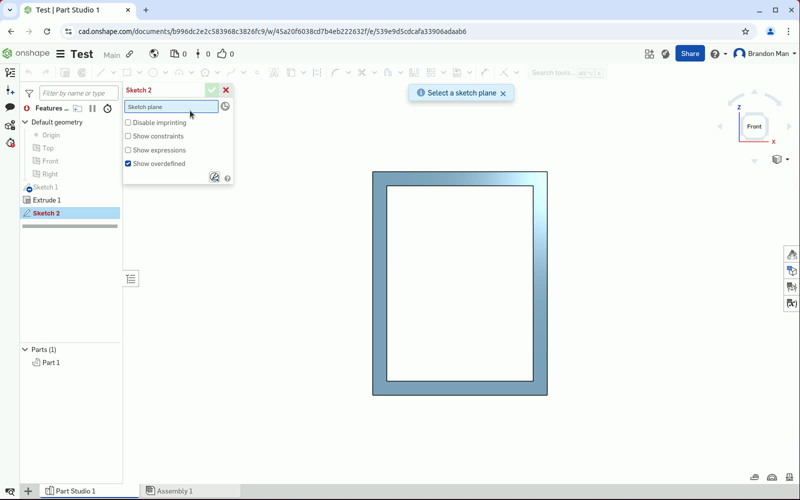
mouse_move(73, 163)
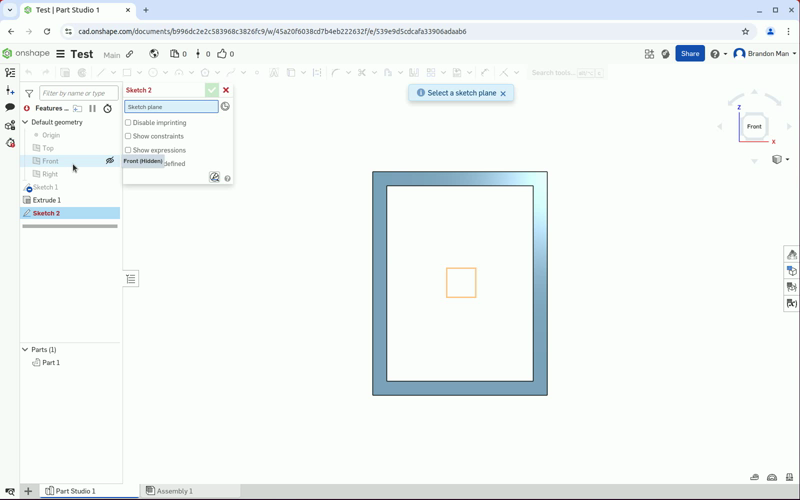
click(73, 163)
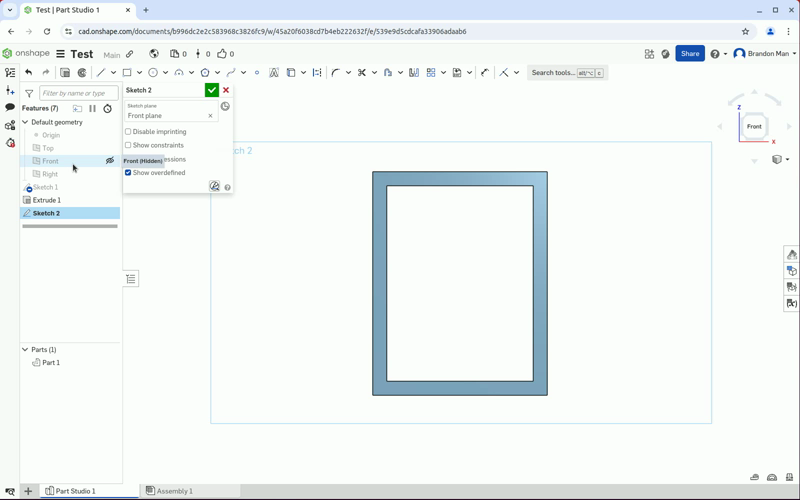
mouse_move(73, 352)
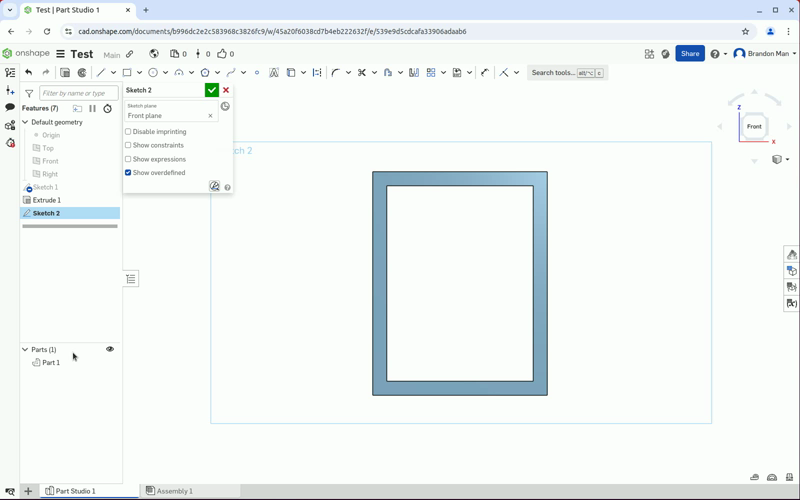
key(y)
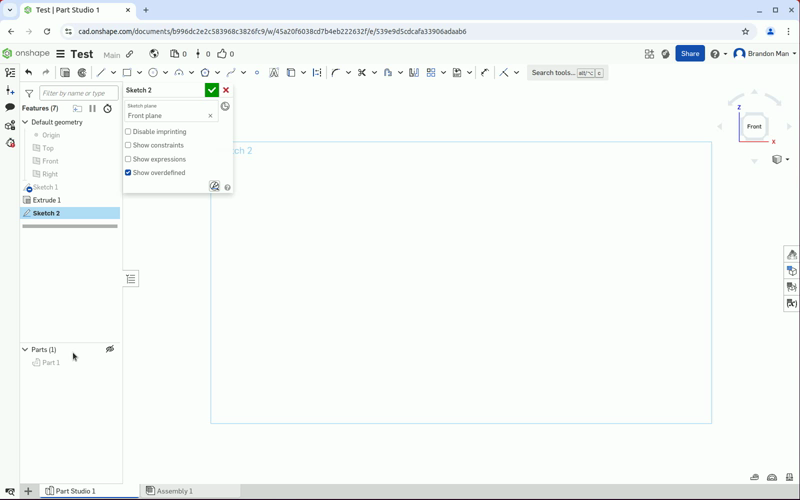
key(l)
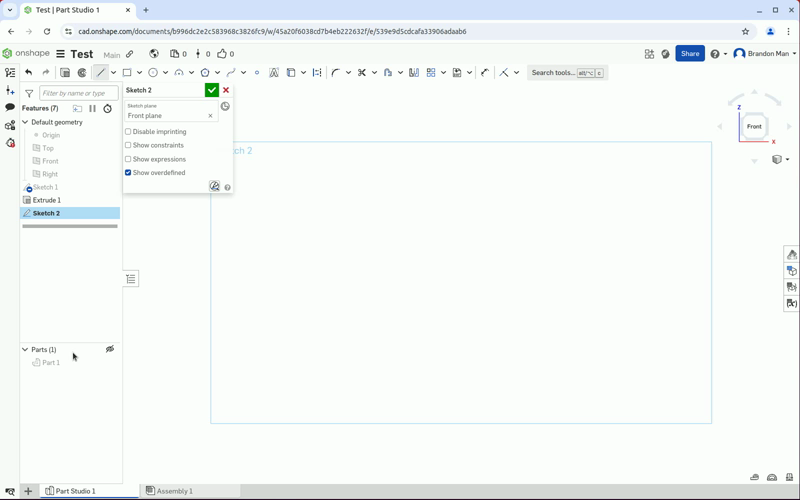
key_down(shift)
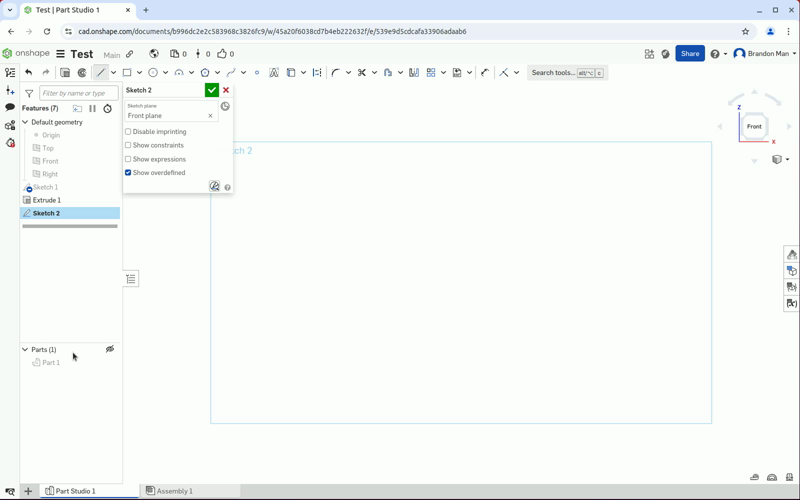
mouse_move(388, 381)
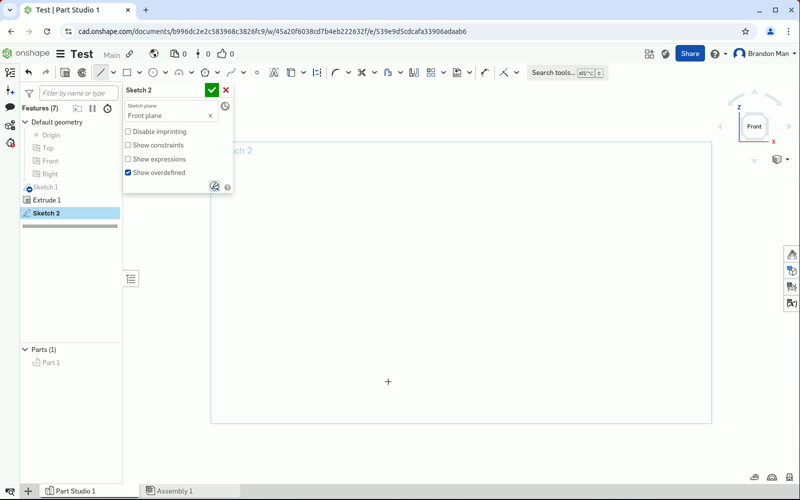
click(388, 381)
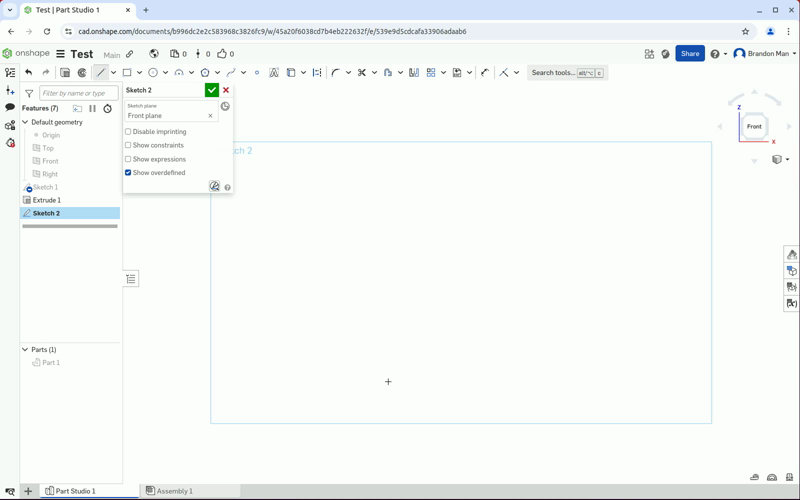
key_up(shift)
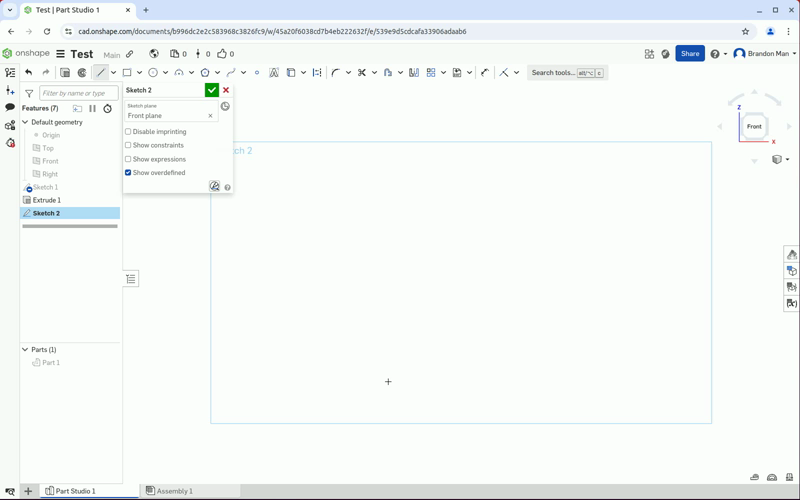
key_down(shift)
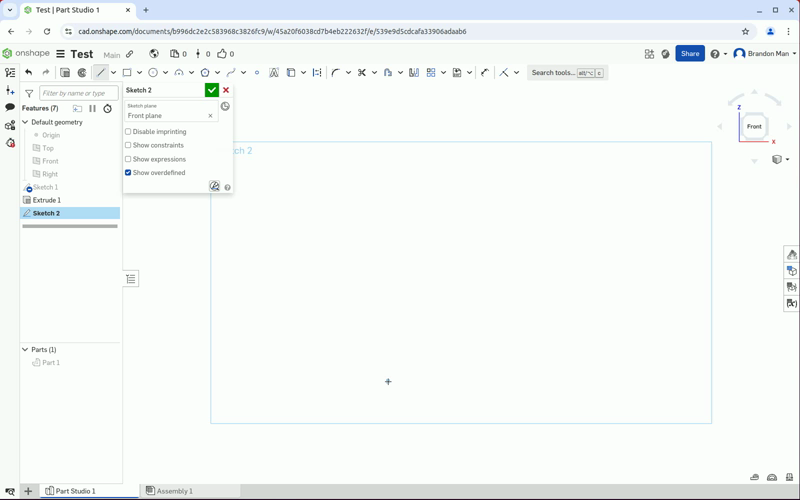
mouse_move(533, 381)
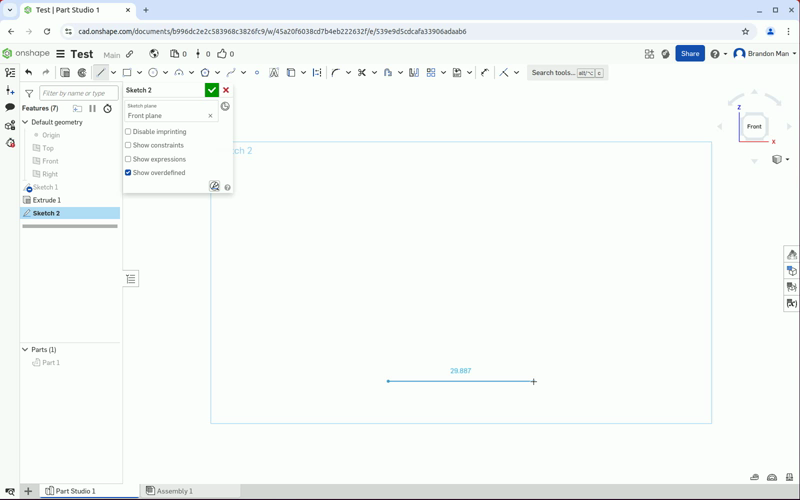
click(533, 381)
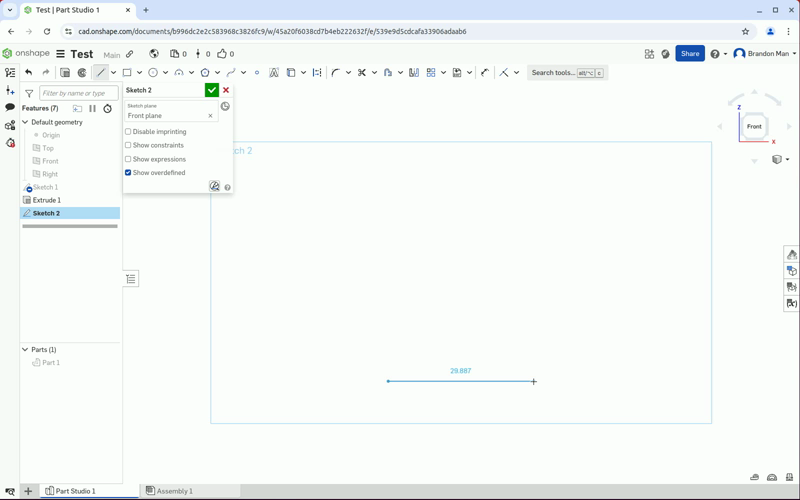
key_up(shift)
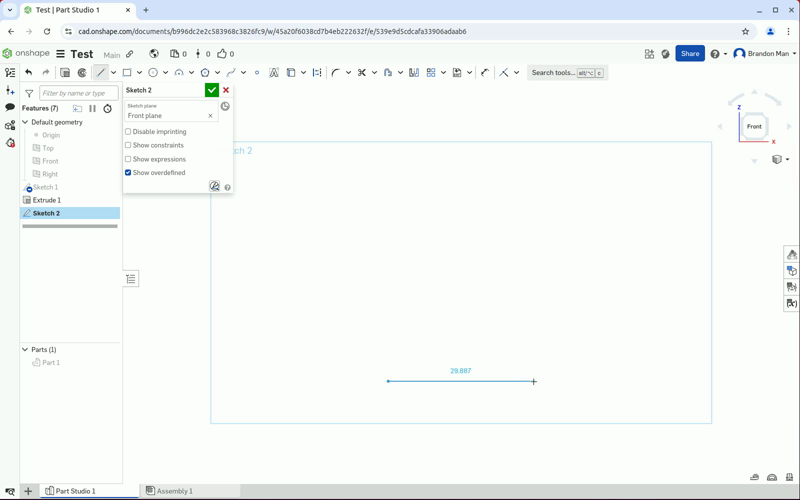
key_down(shift)
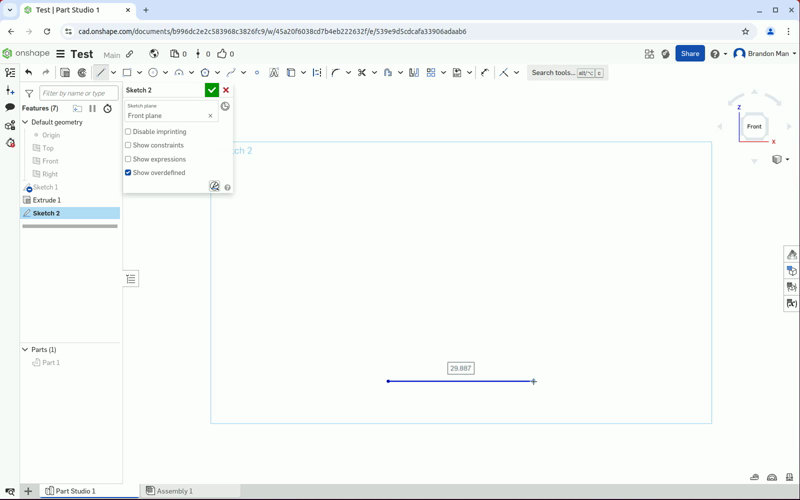
mouse_move(533, 186)
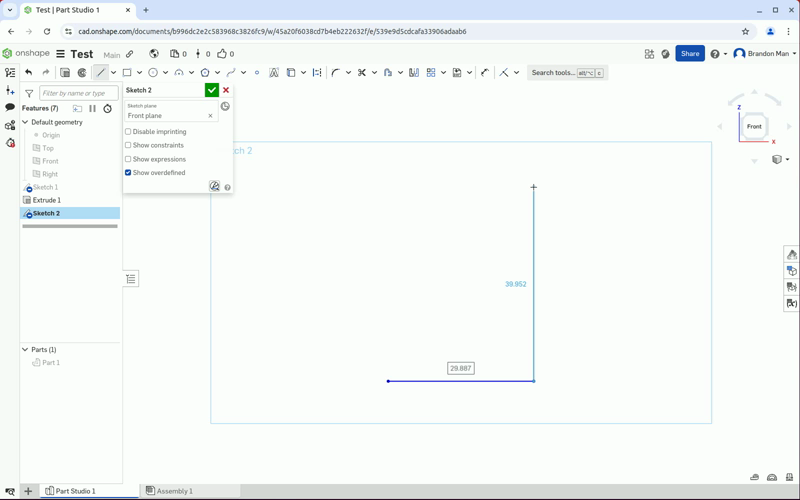
click(533, 186)
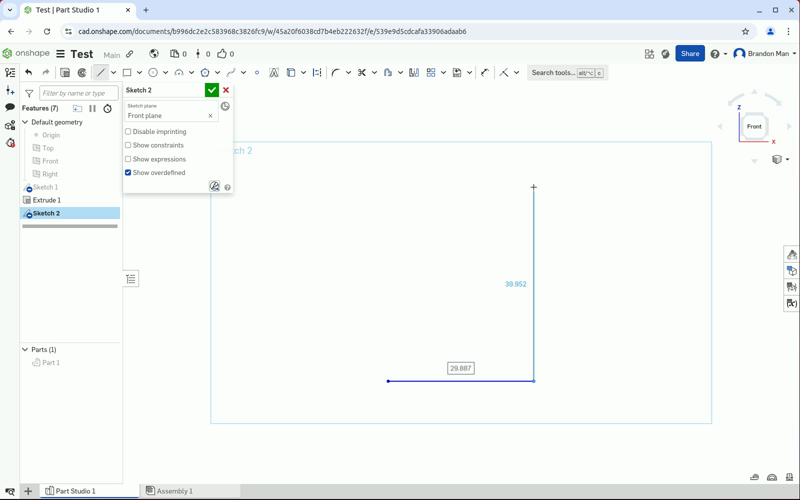
key_up(shift)
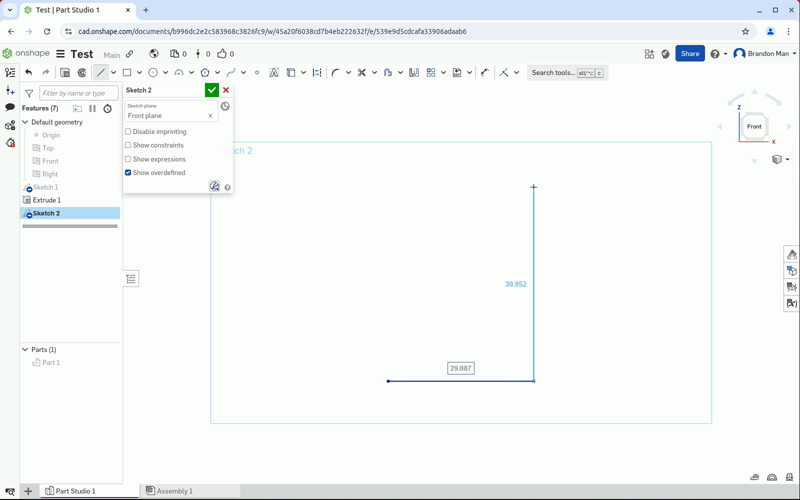
key_down(shift)
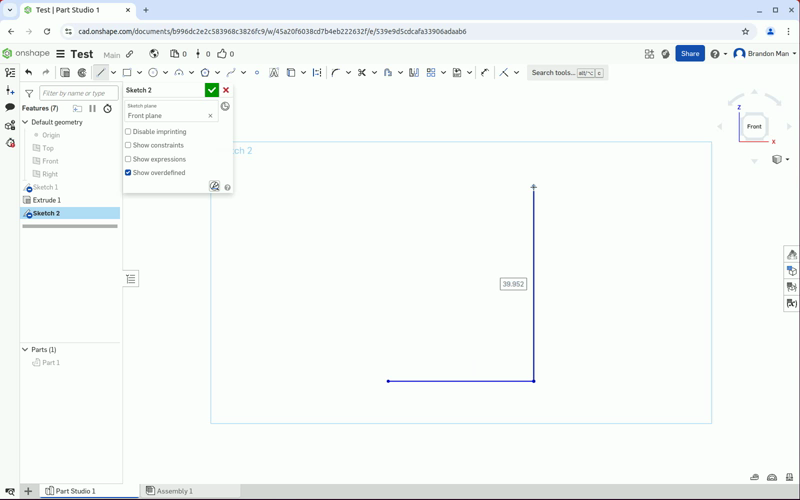
mouse_move(388, 186)
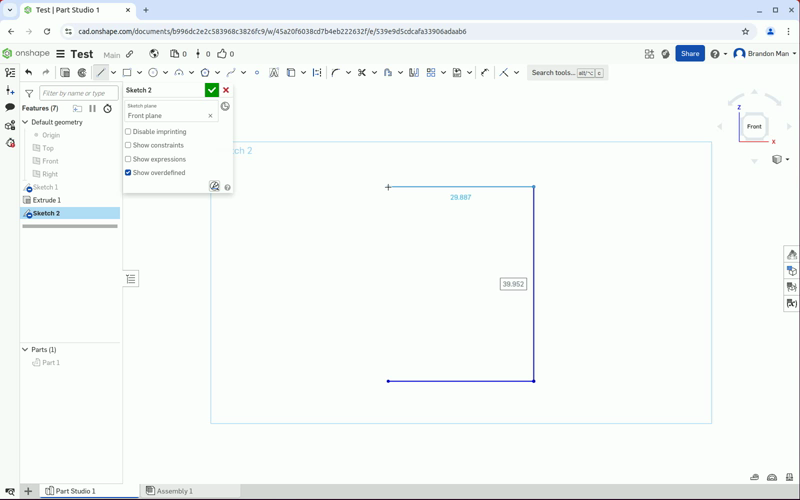
click(388, 186)
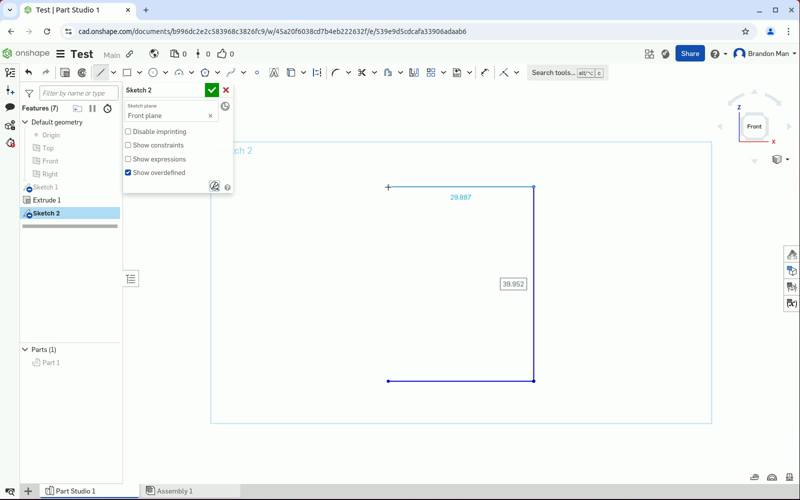
key_up(shift)
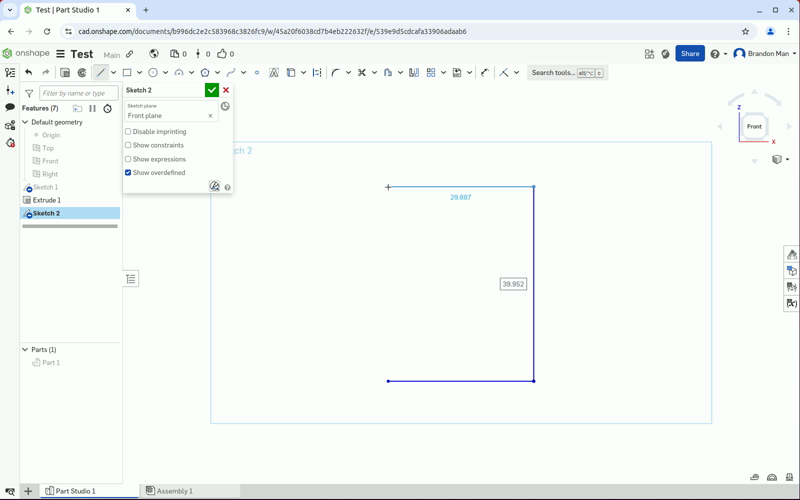
key_down(shift)
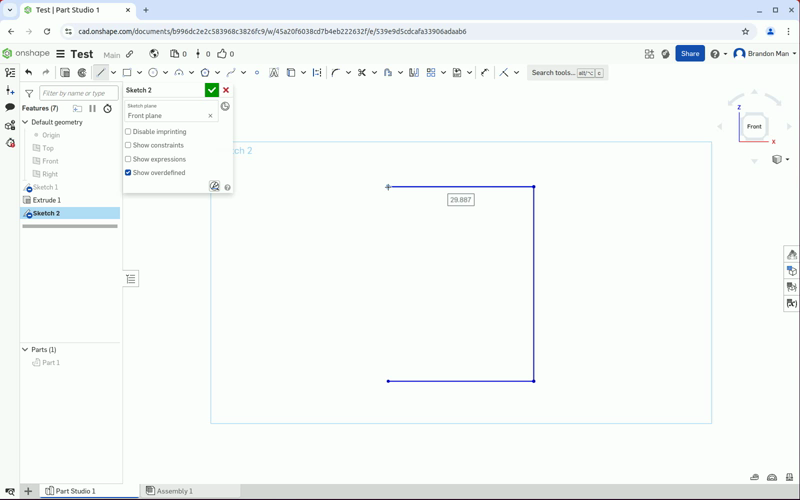
mouse_move(388, 381)
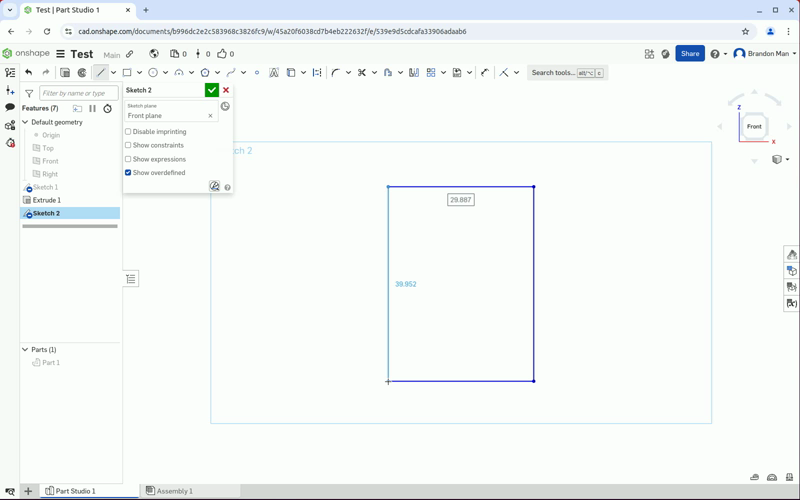
key_up(shift)
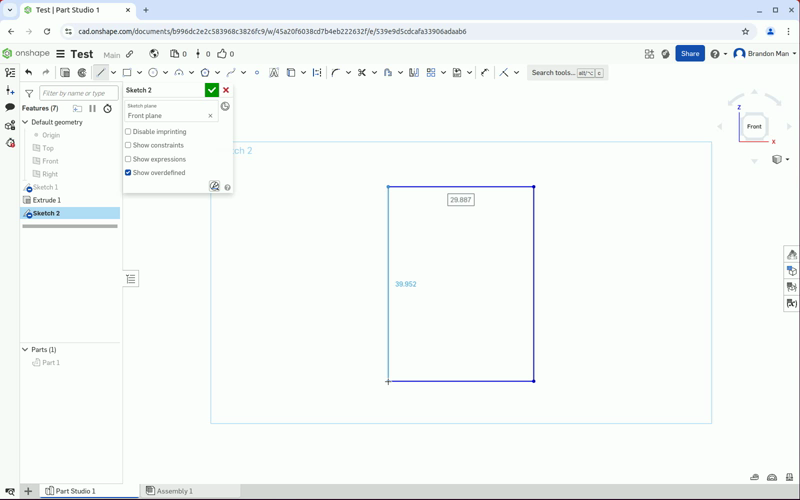
click(388, 381)
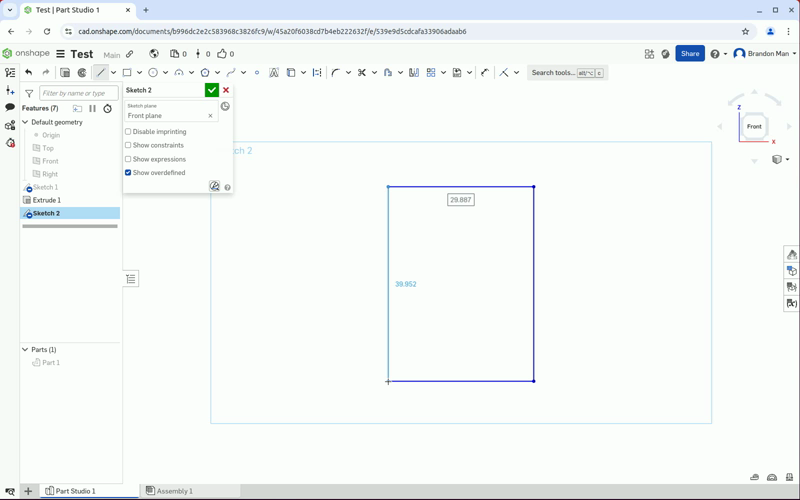
key(esc)
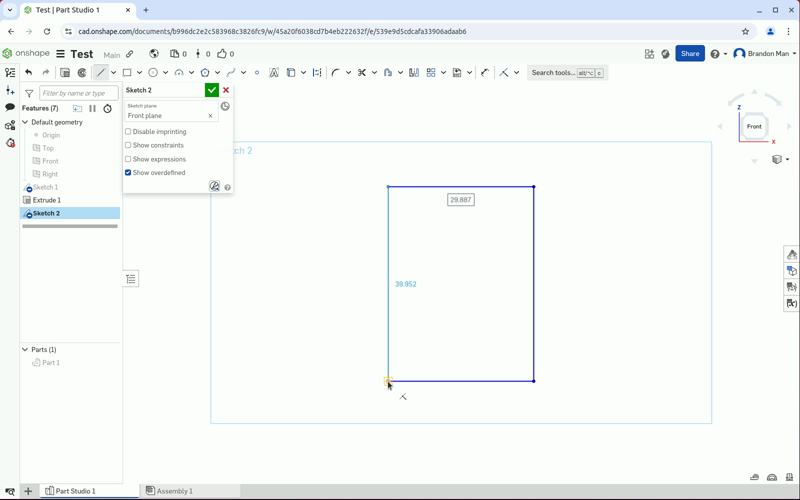
mouse_move(461, 244)
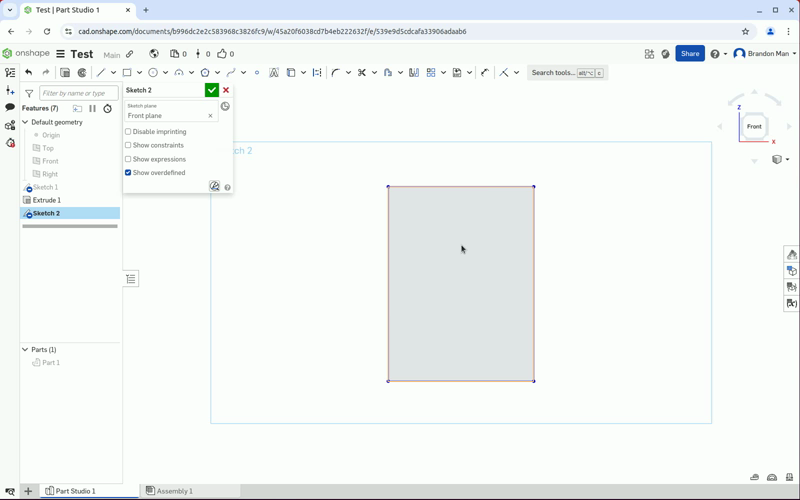
click(461, 244)
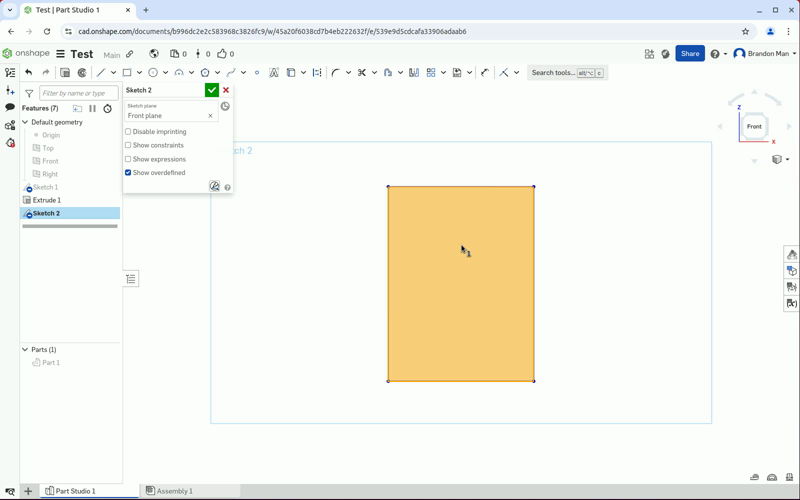
mouse_move(73, 352)
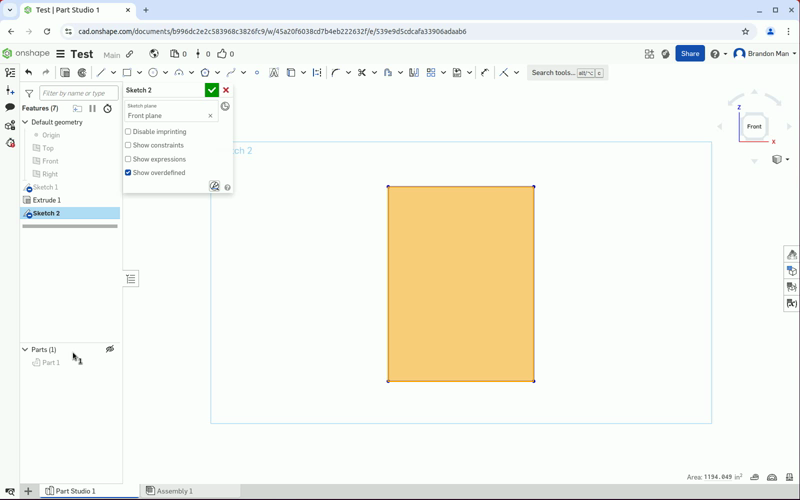
key(shift+y)
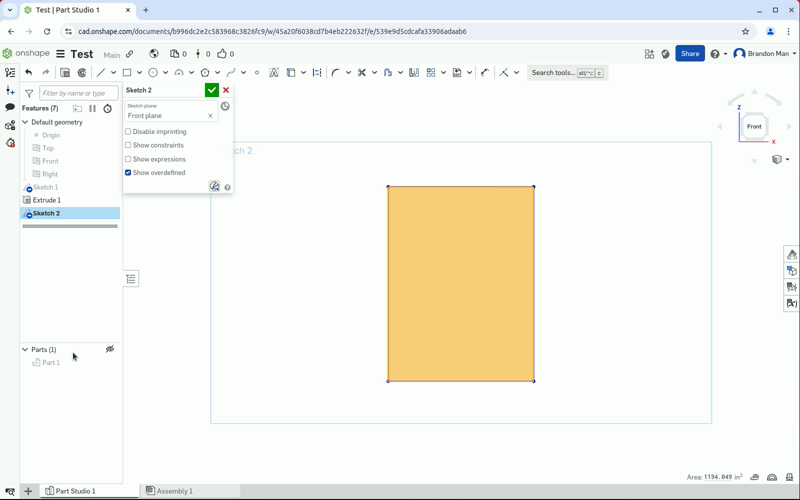
key(shift+e)
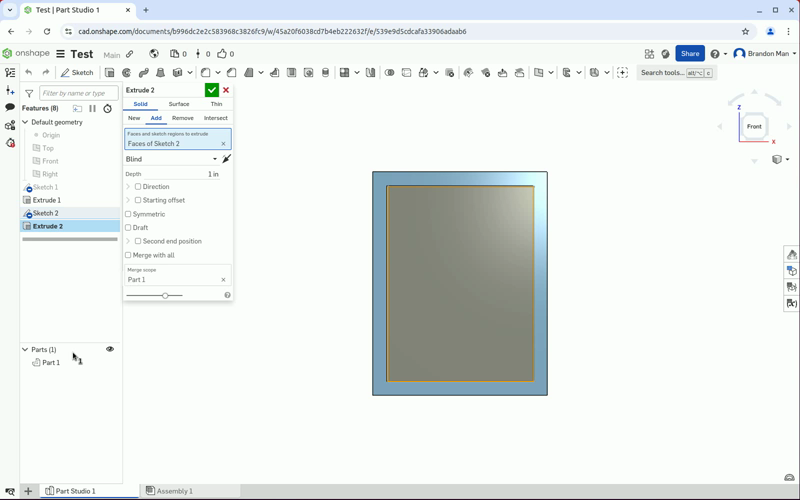
mouse_move(143, 106)
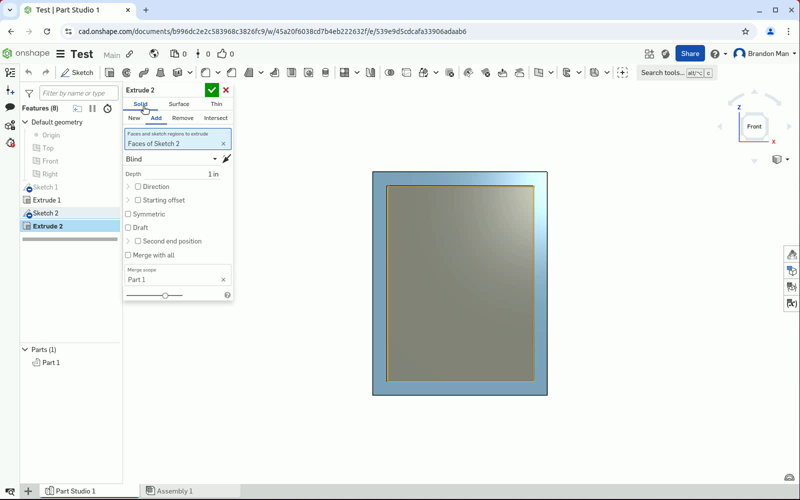
click(143, 106)
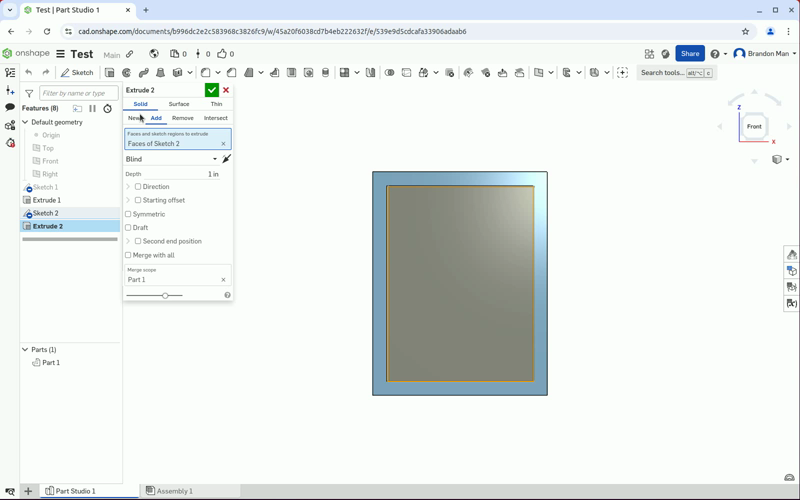
mouse_move(137, 120)
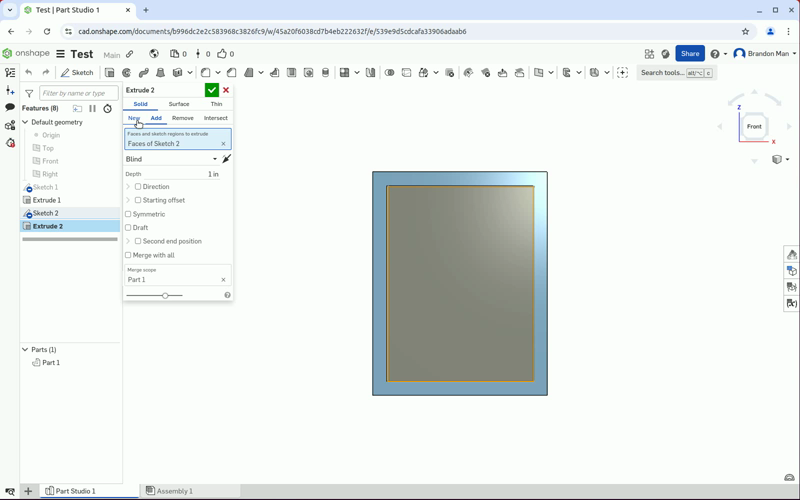
click(137, 120)
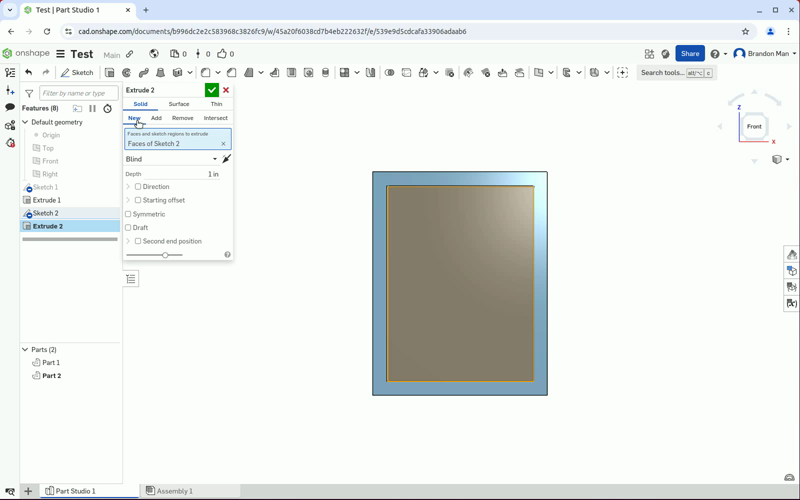
key(tab, 4)
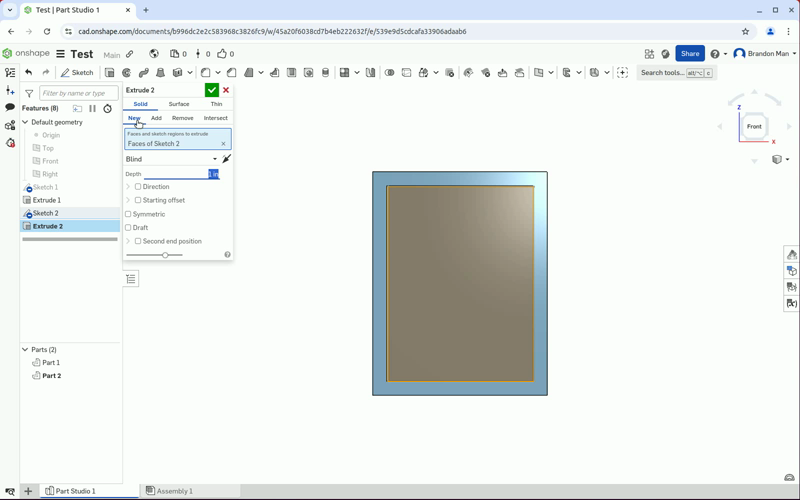
text(-0.482)
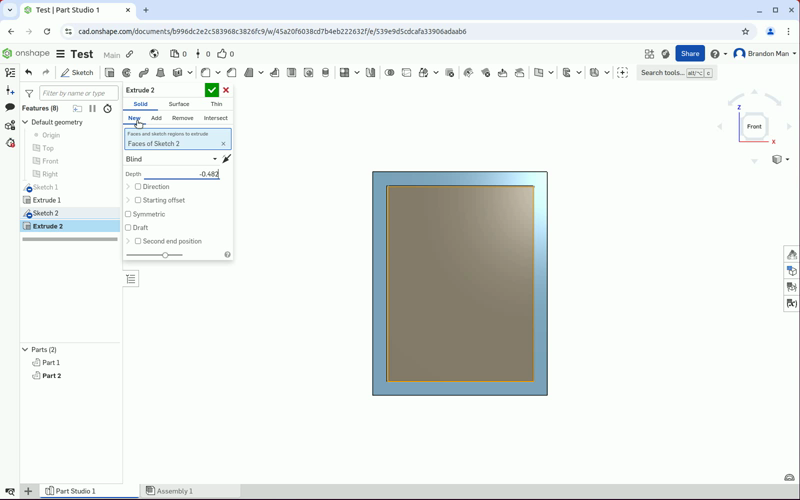
key(tab, 3)
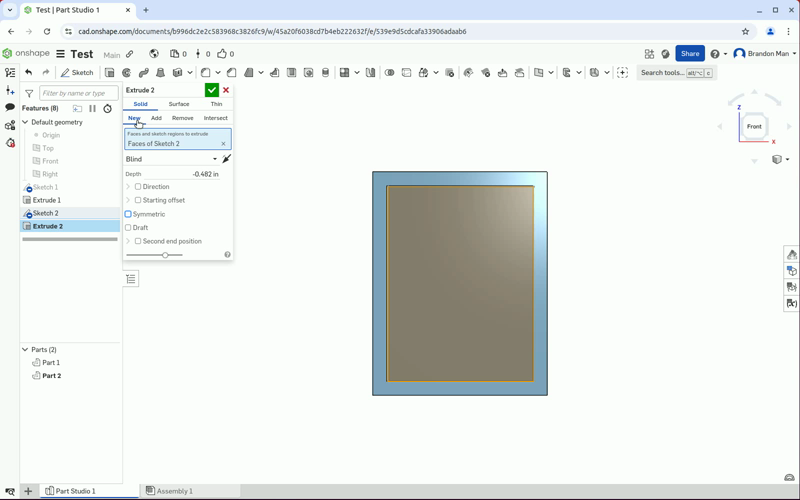
key(space)
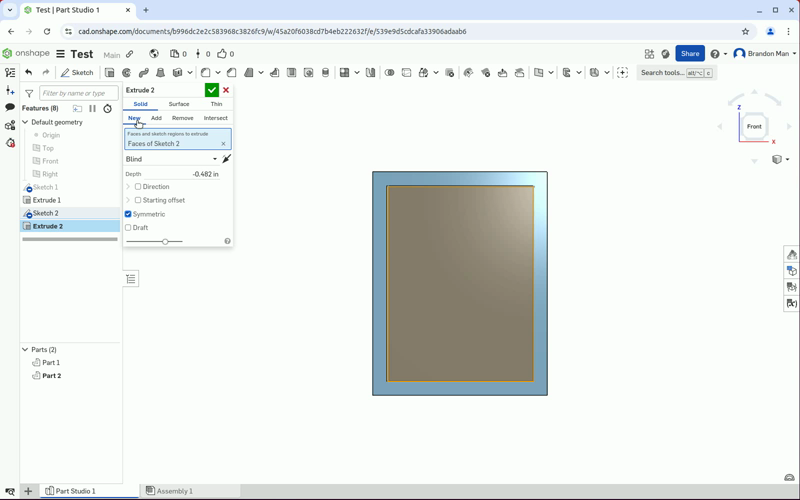
key(enter)
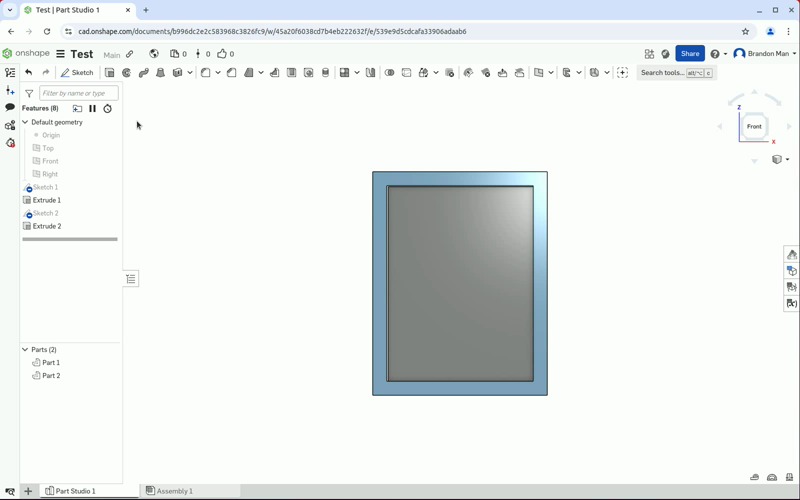
key(shift+h)
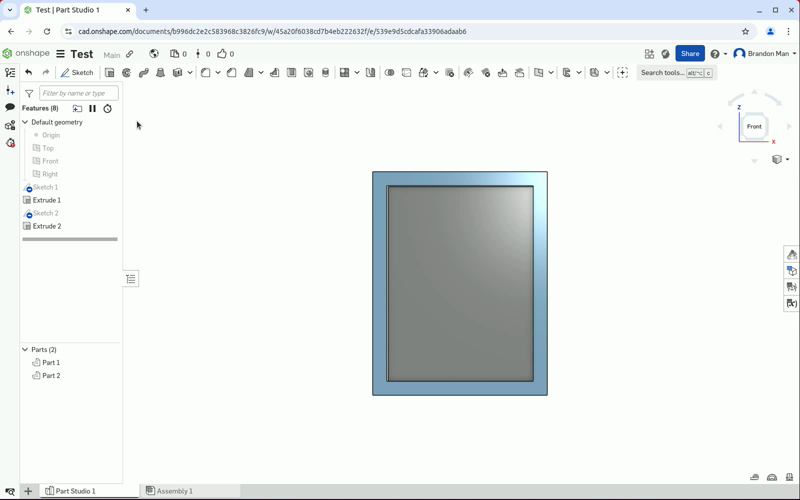
key(shift+h)
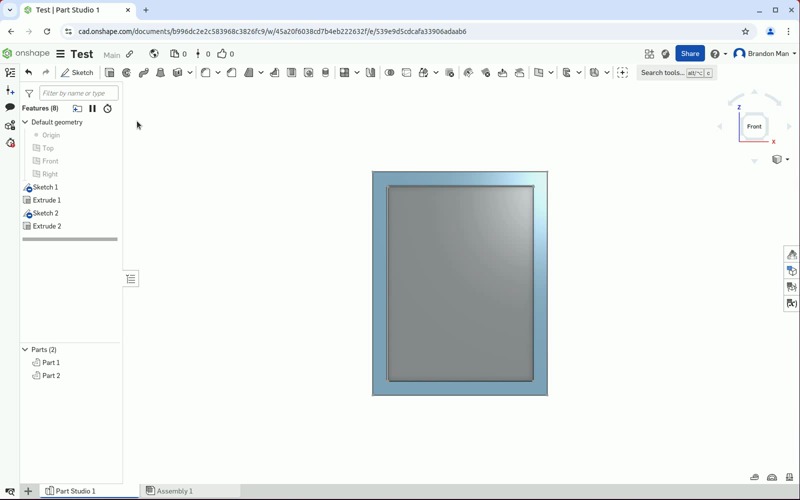
key(shift+7)
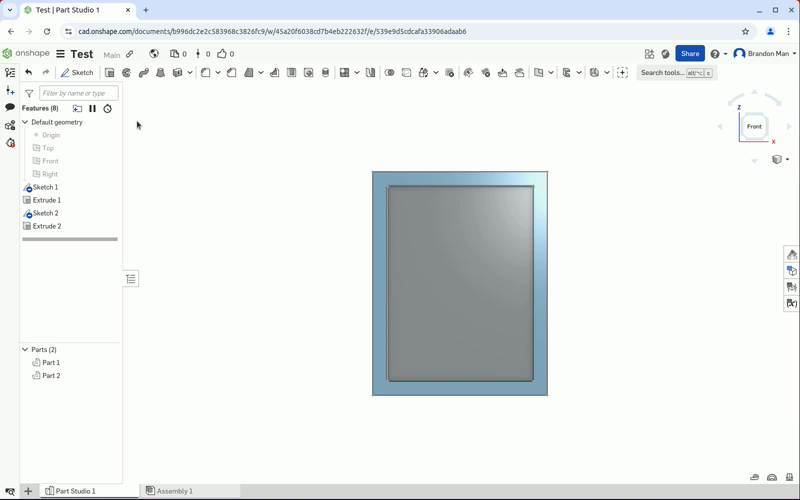
key(left, 2)
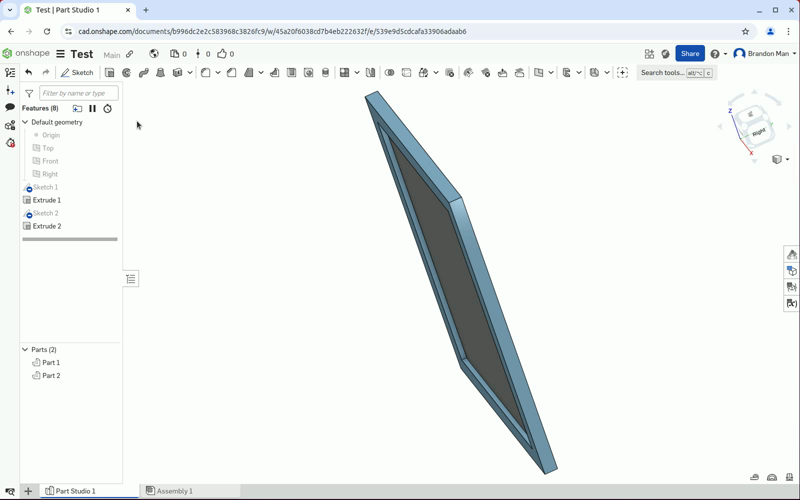
key(down, 2)
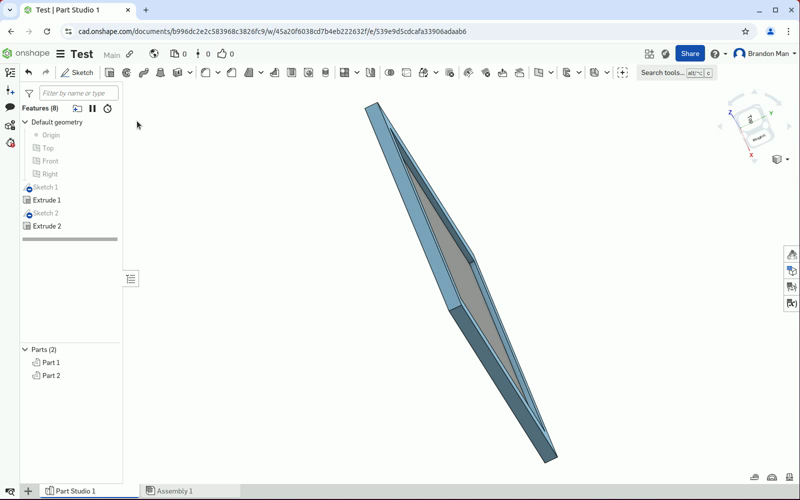
key(up, 2)
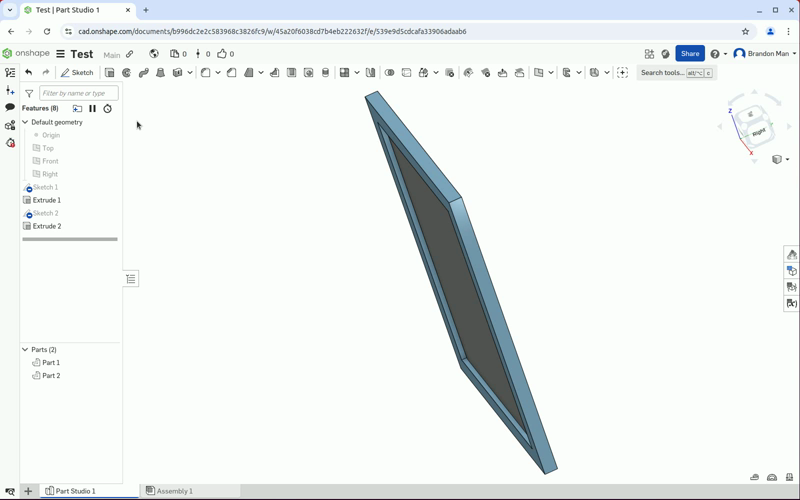
key(right, 2)
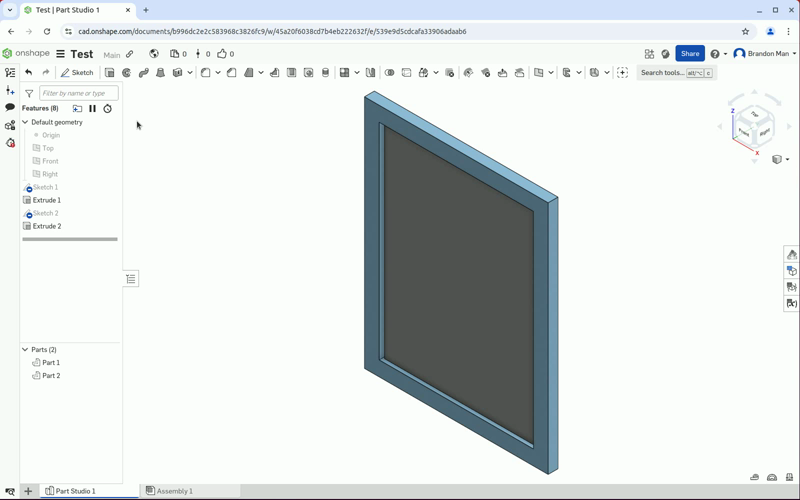
mouse_move(73, 189)
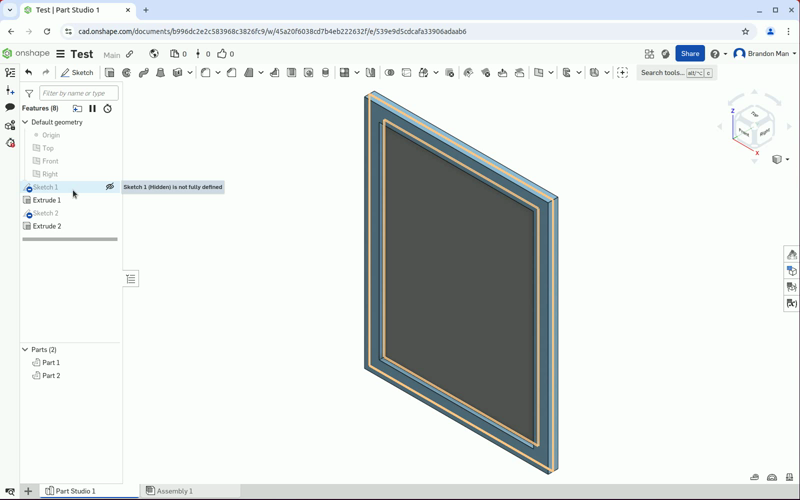
click(73, 189)